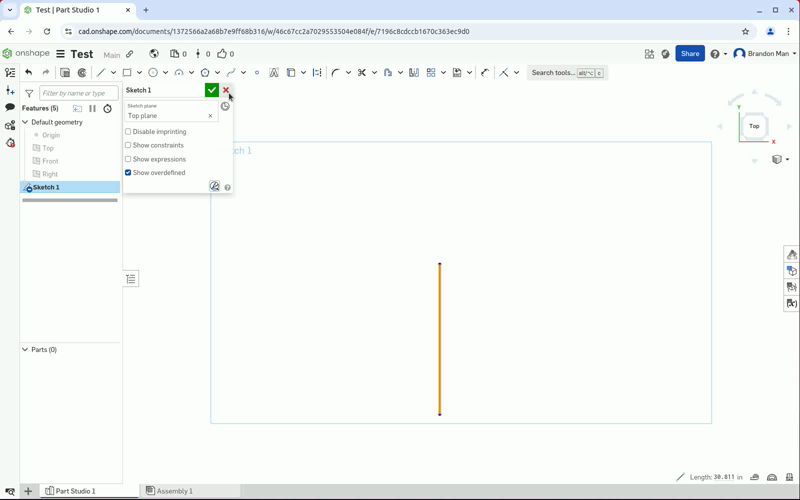
key(shift+h)
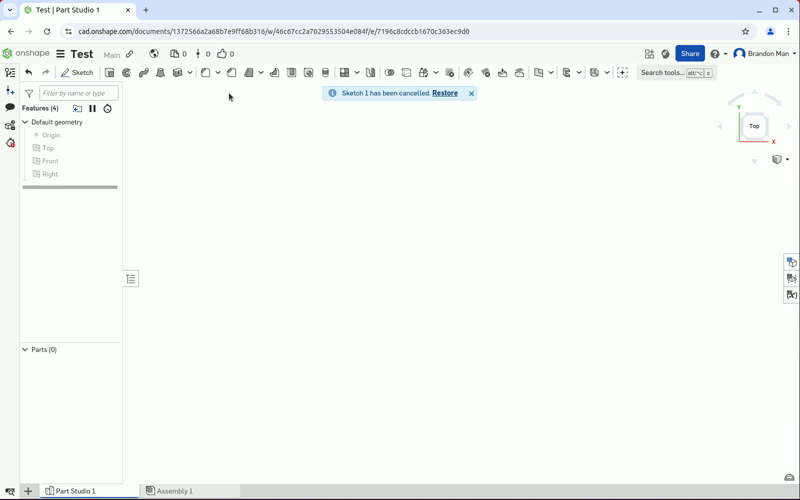
mouse_move(73, 352)
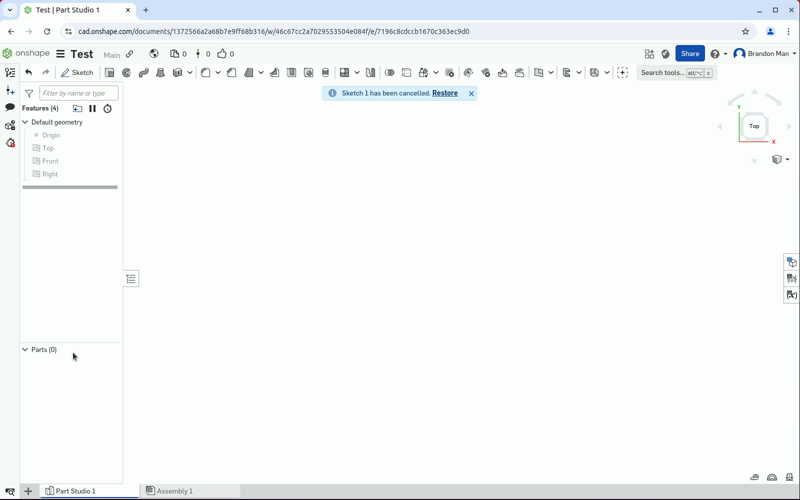
key(y)
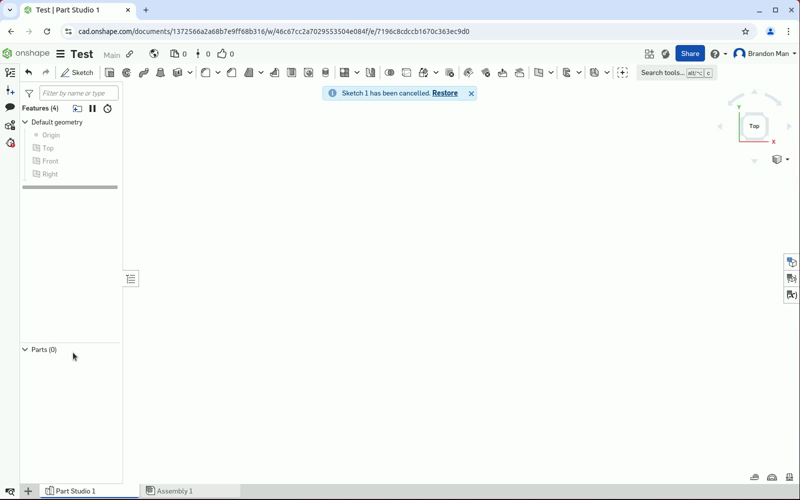
key(shift+p)
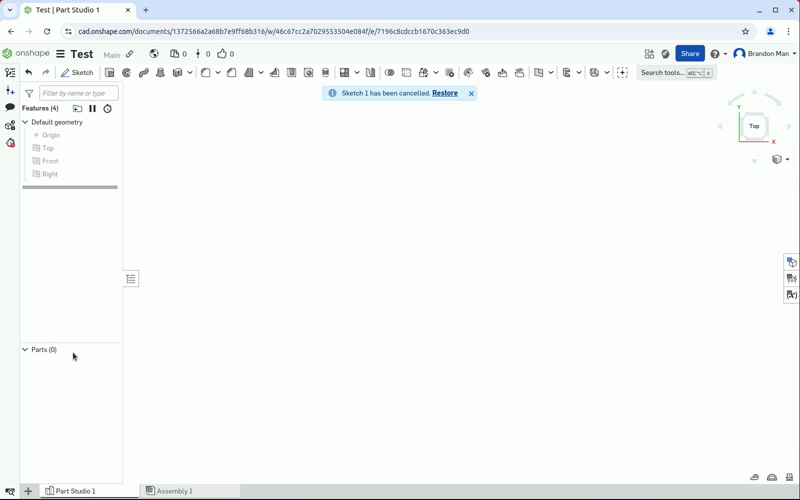
key(space)
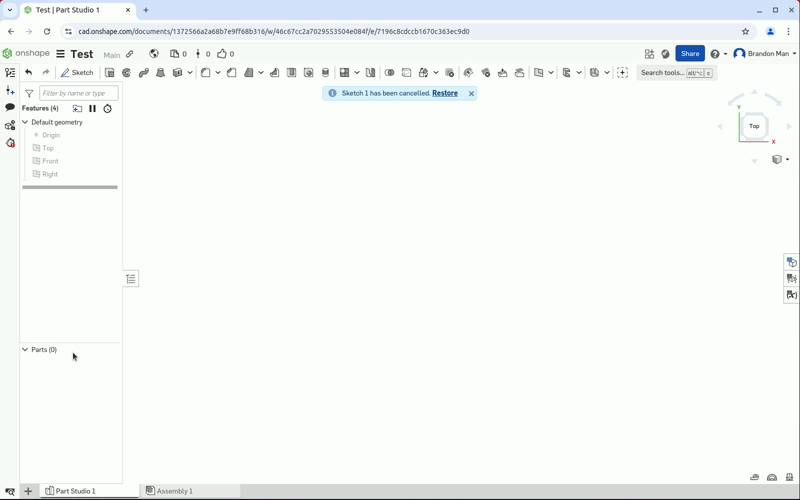
key_down(shift)
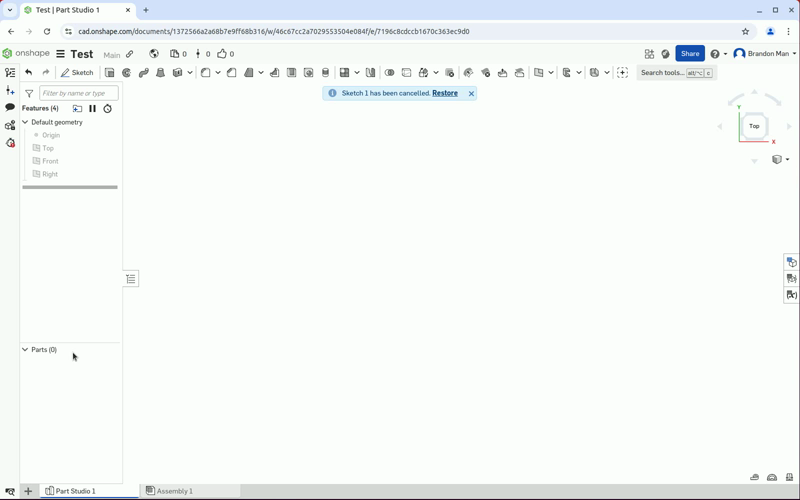
key(up)
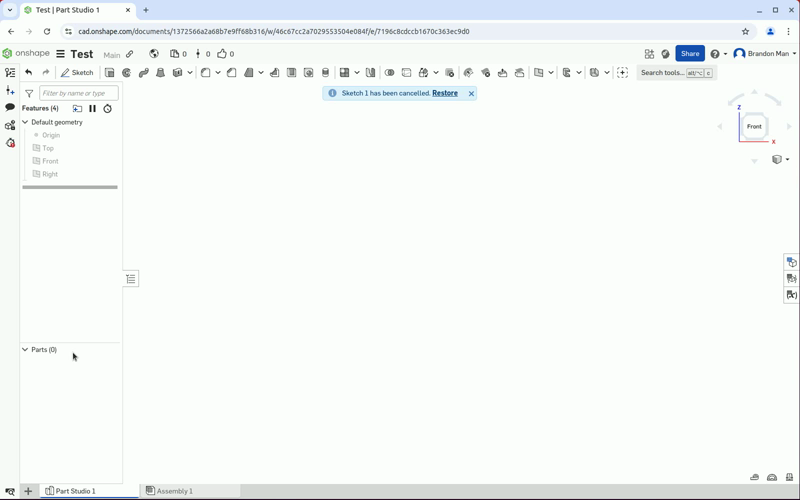
key_up(shift)
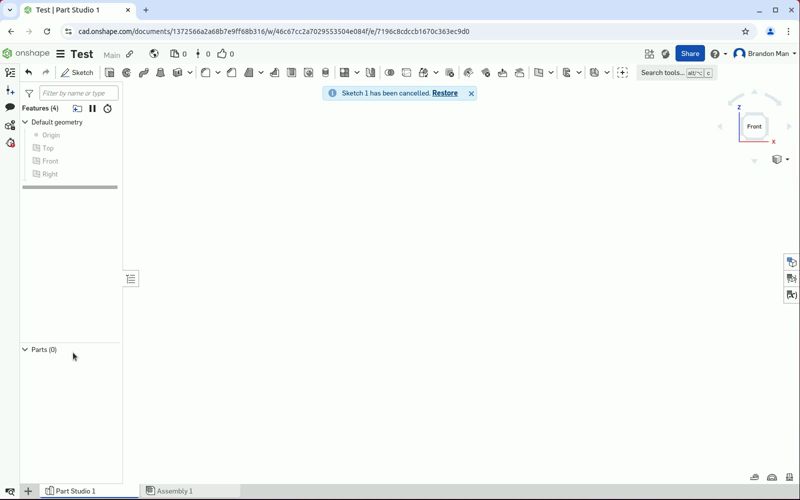
mouse_move(73, 352)
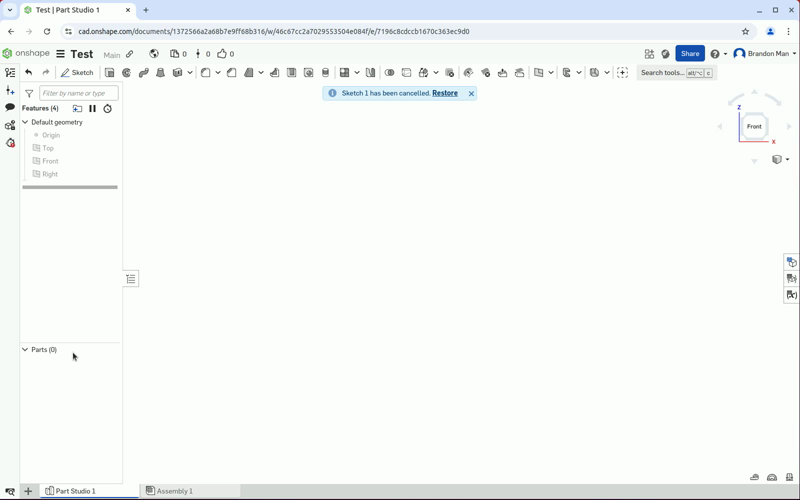
key(shift+y)
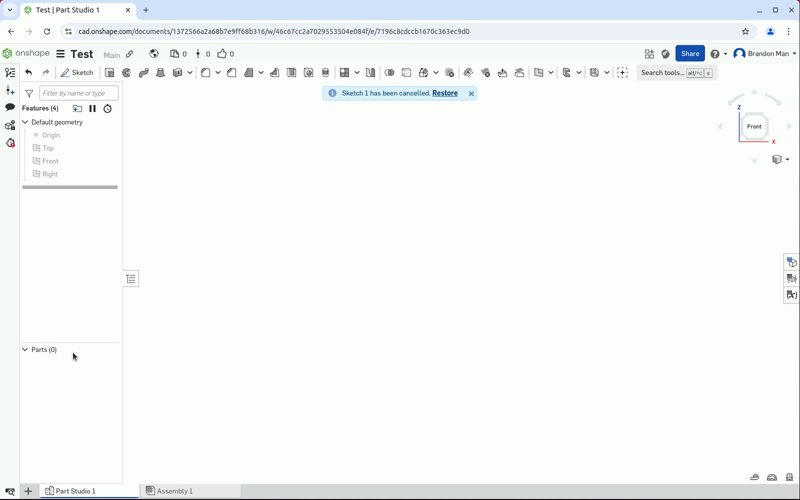
key(shift+s)
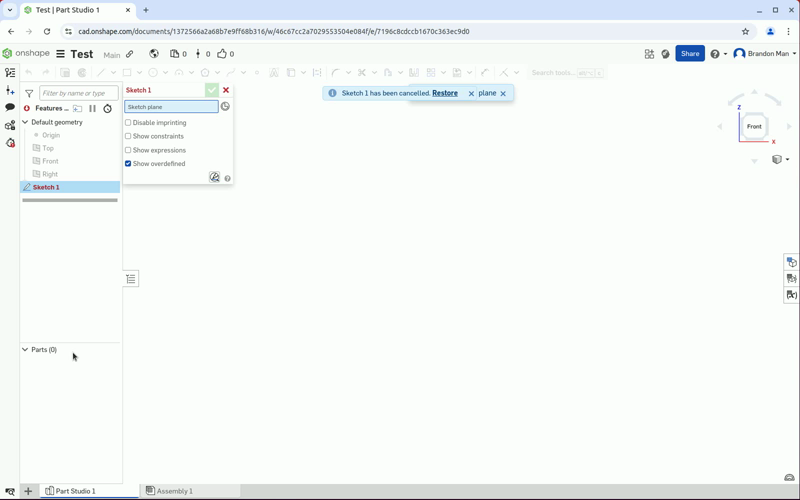
mouse_move(73, 163)
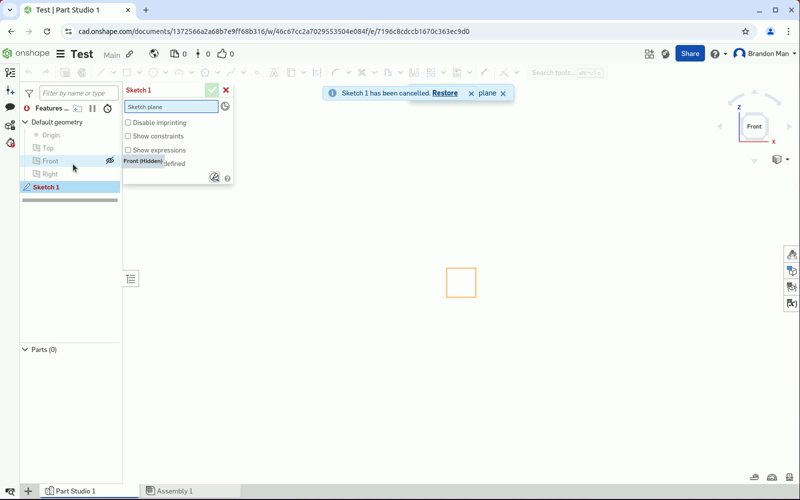
click(73, 163)
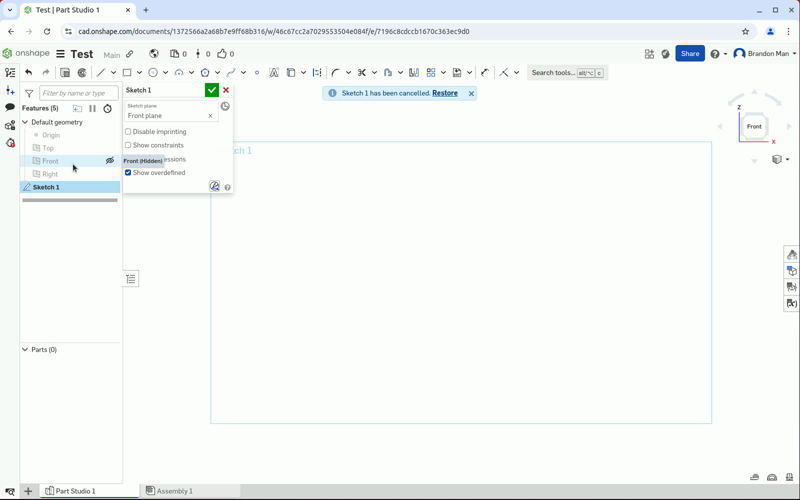
mouse_move(73, 352)
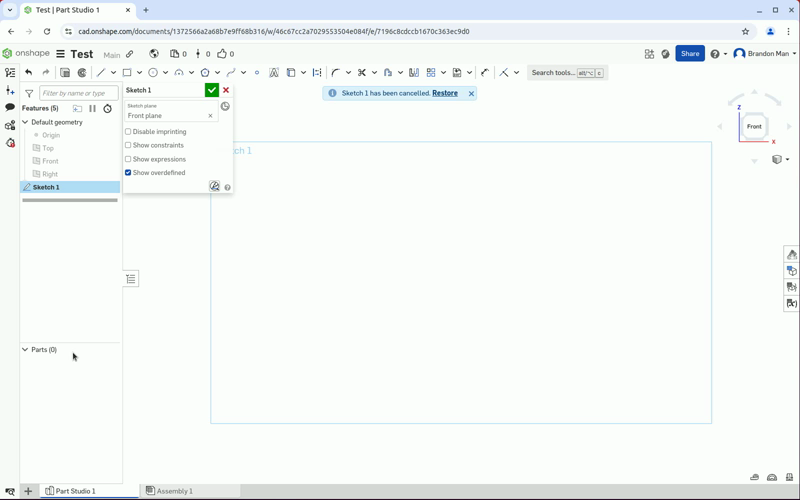
key(y)
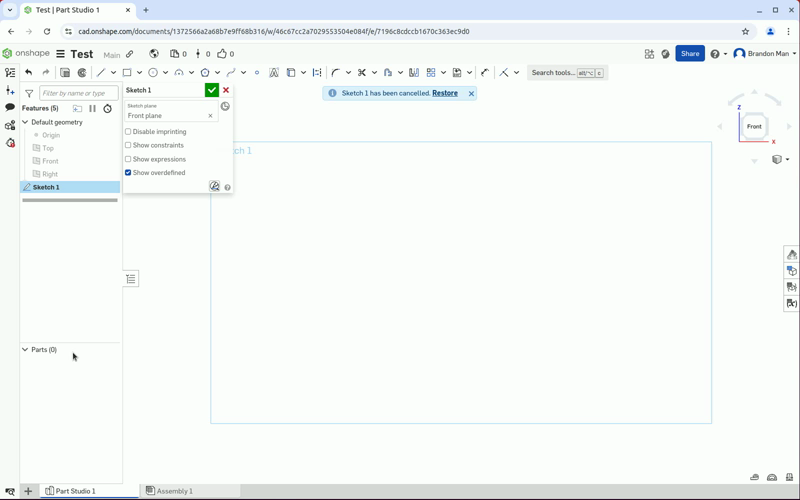
key(c)
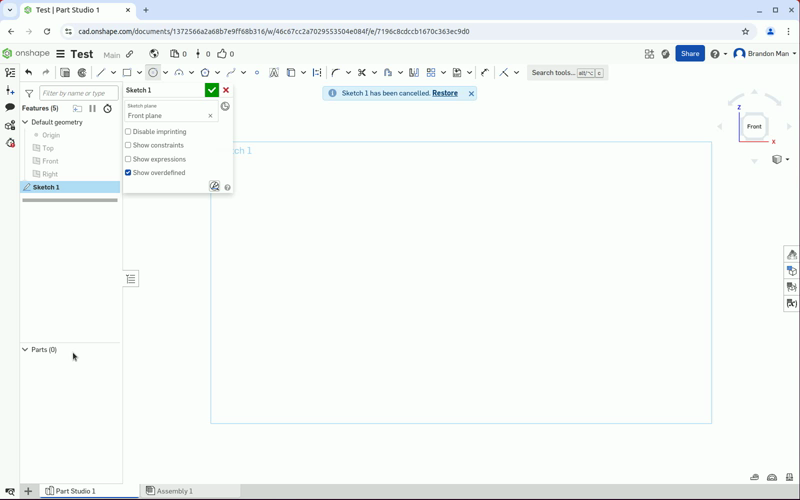
key_down(shift)
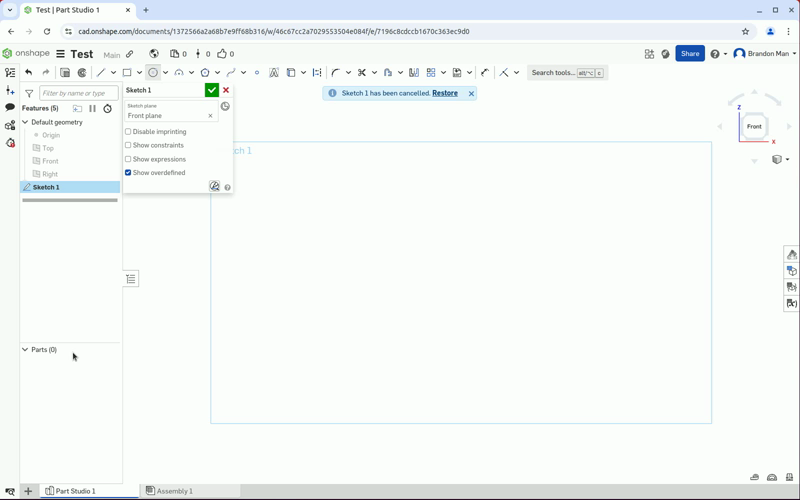
mouse_move(461, 282)
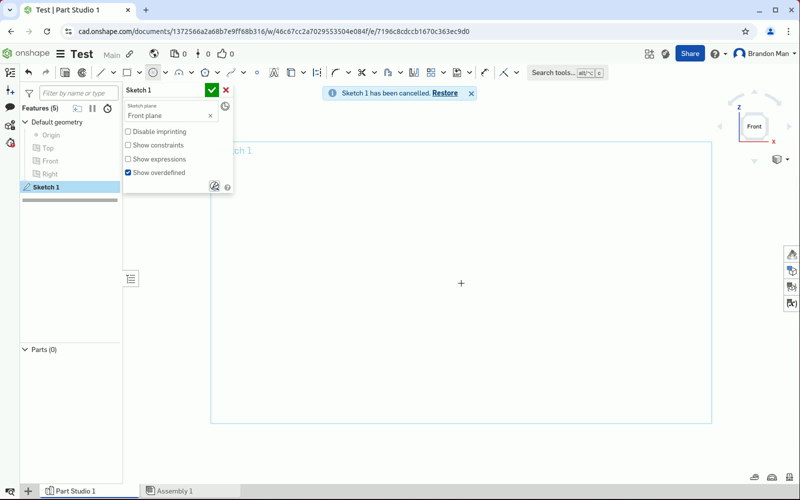
click(461, 282)
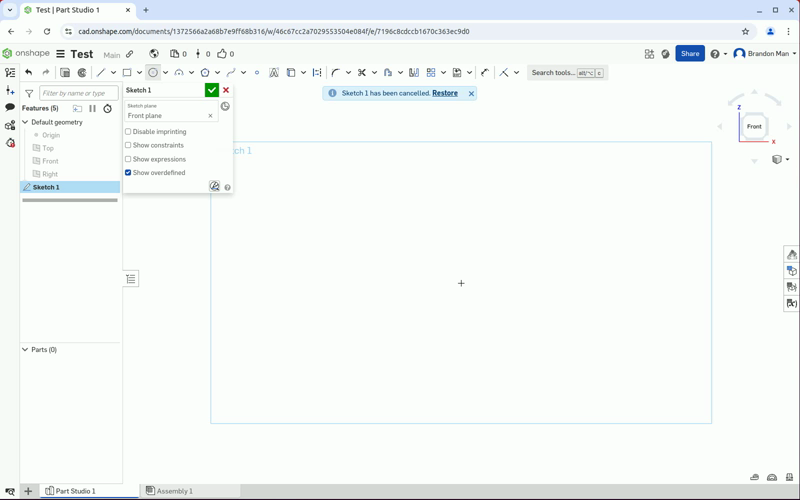
key_up(shift)
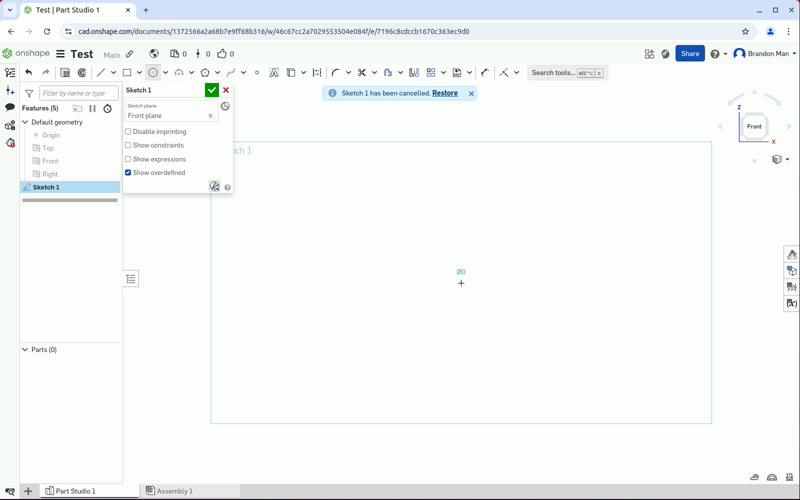
mouse_move(538, 282)
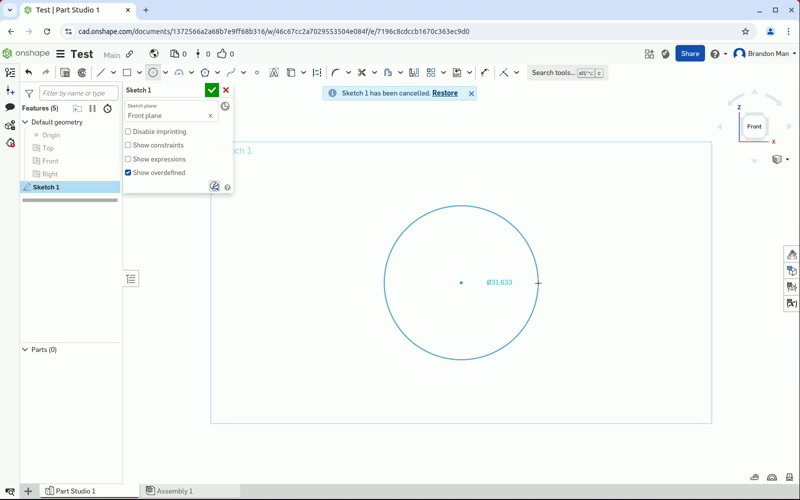
click(538, 282)
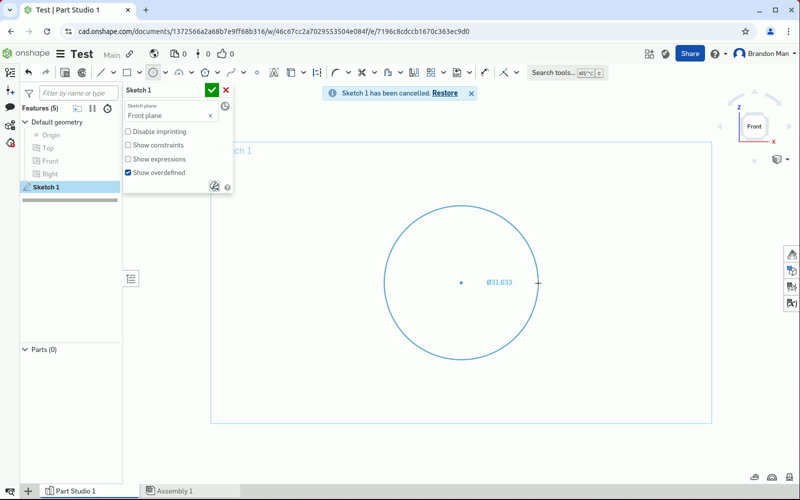
key(esc)
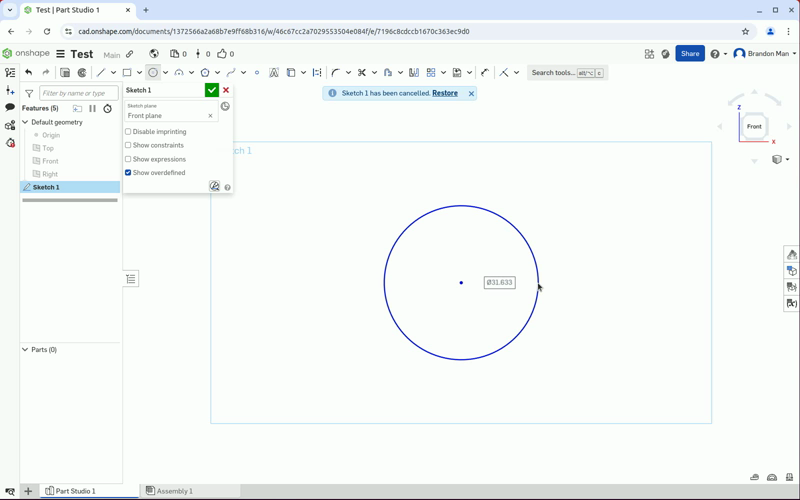
key(c)
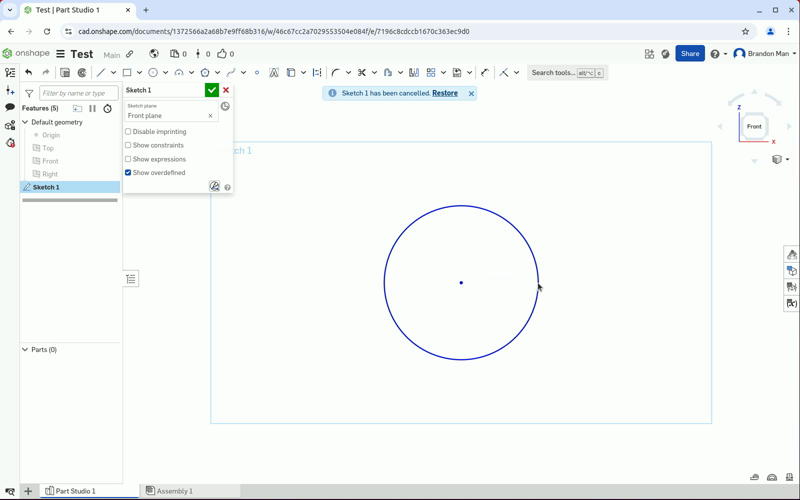
key_down(shift)
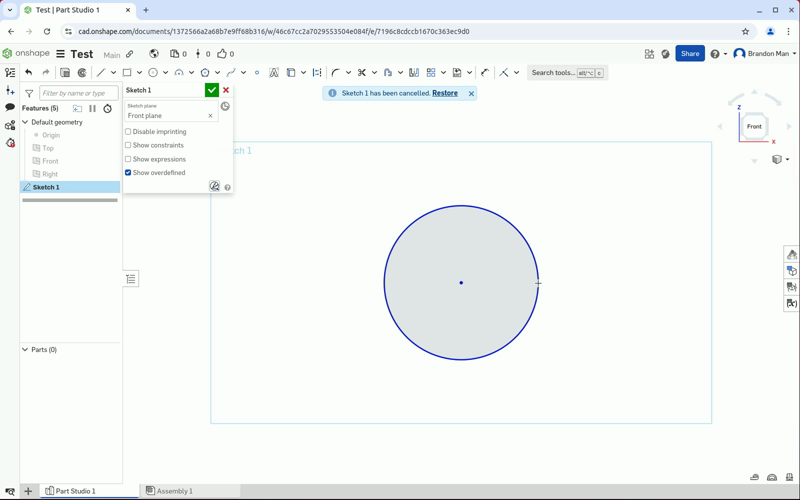
mouse_move(398, 282)
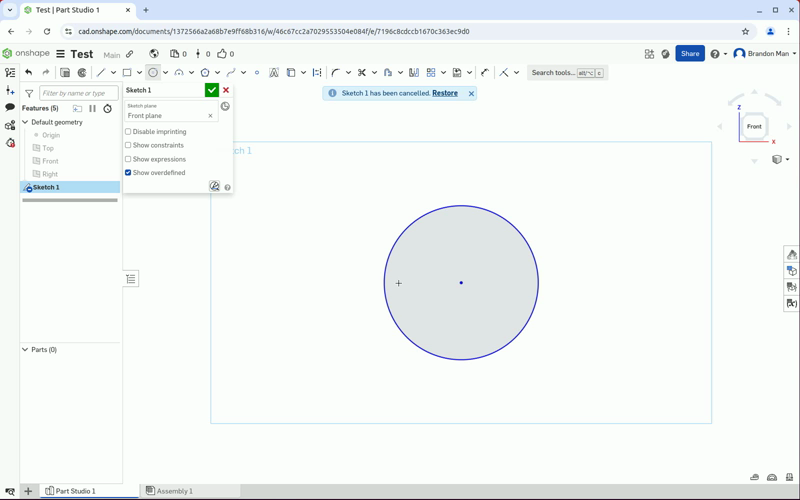
click(398, 282)
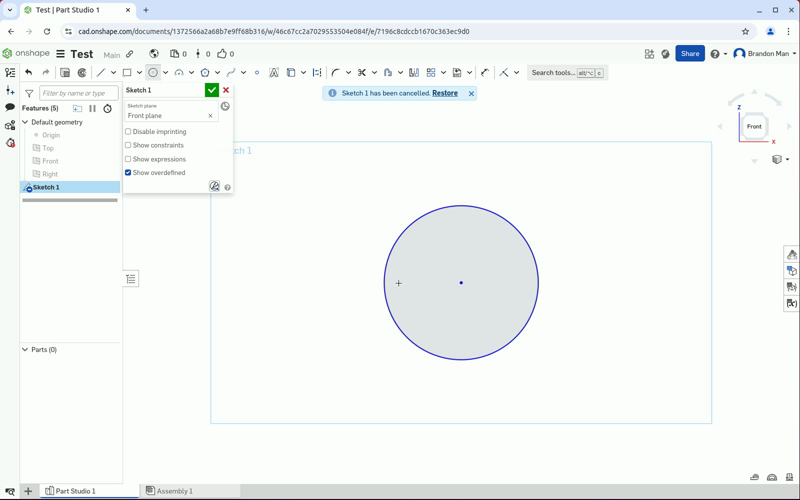
key_up(shift)
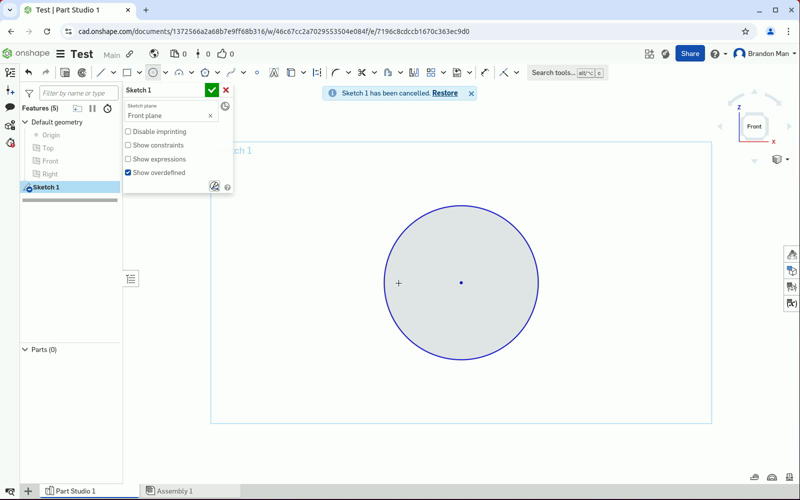
mouse_move(413, 282)
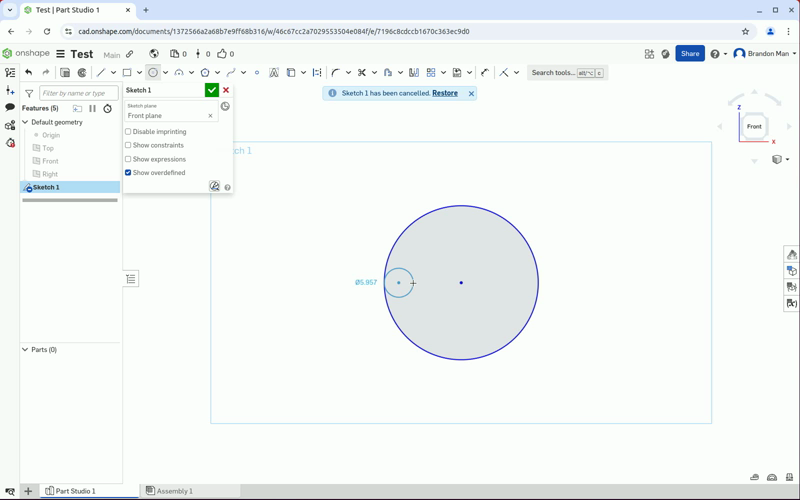
click(413, 282)
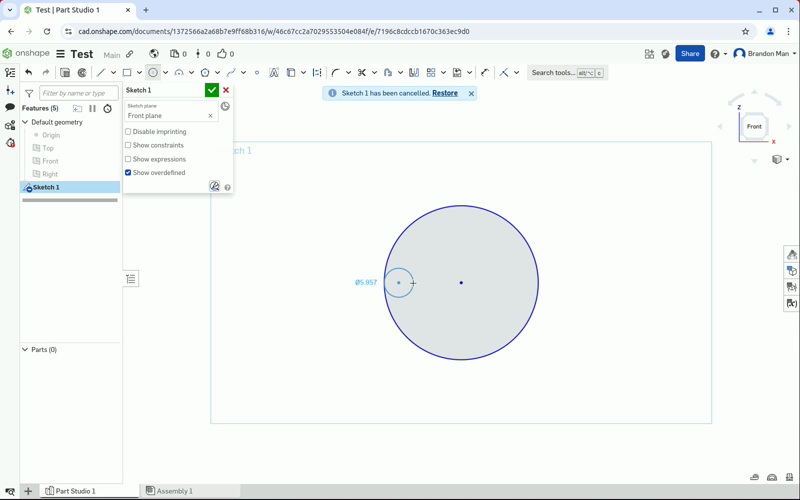
key(esc)
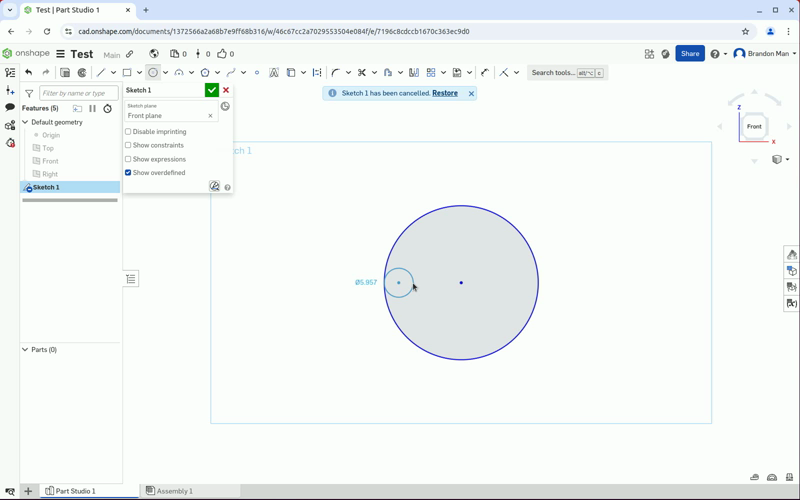
mouse_move(411, 245)
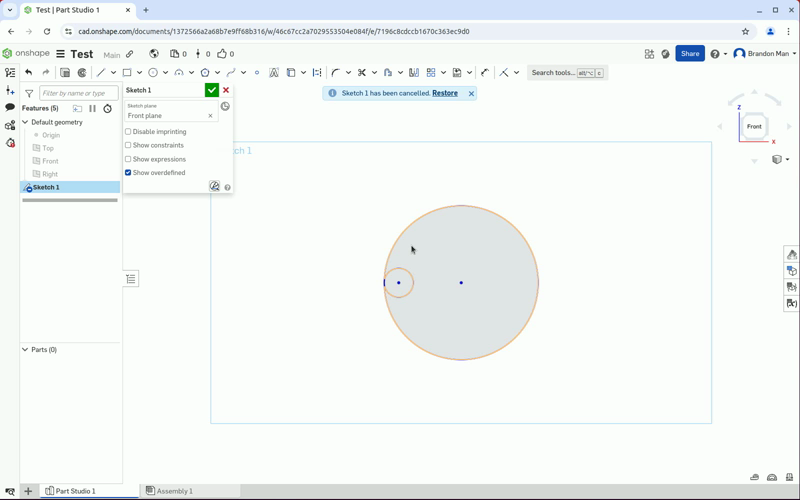
click(411, 245)
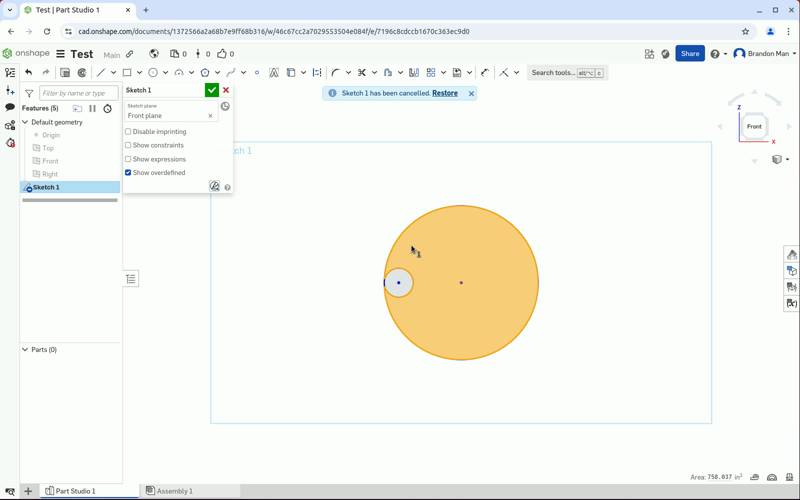
mouse_move(73, 352)
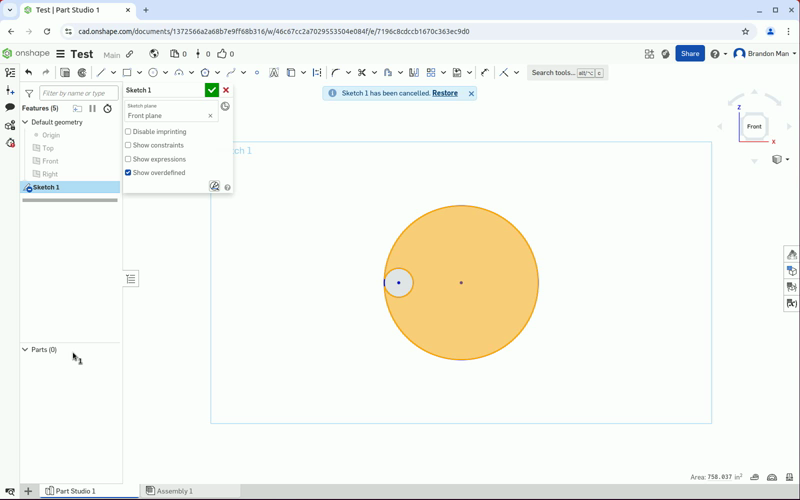
key(shift+y)
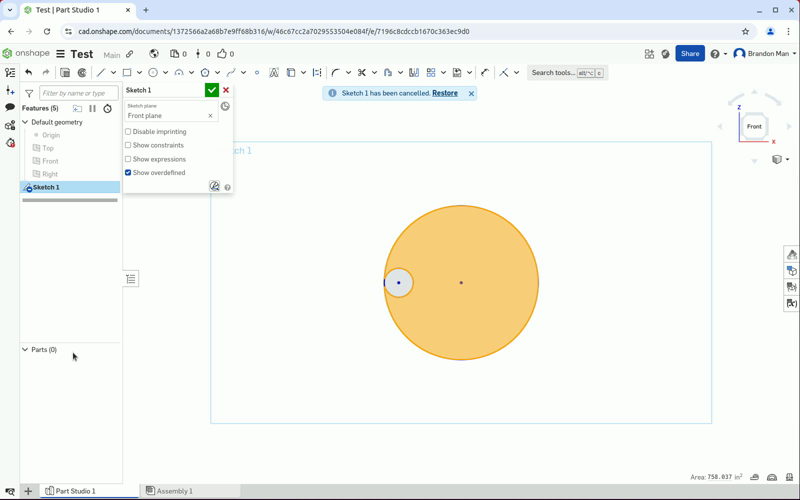
key(shift+e)
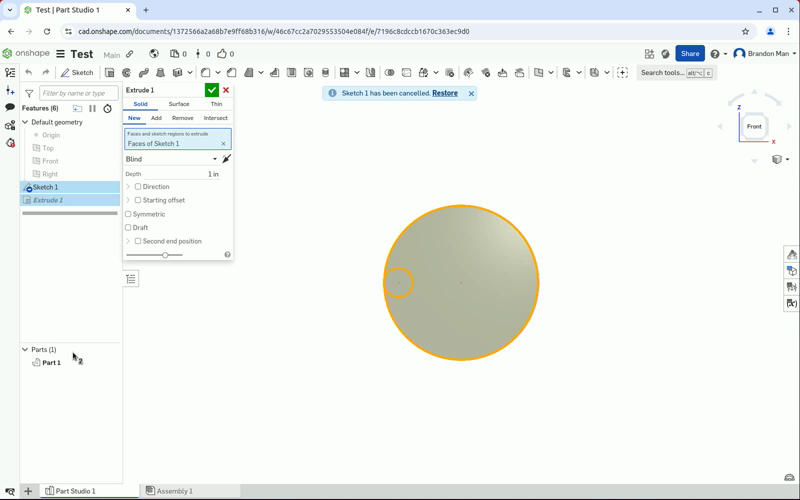
mouse_move(143, 106)
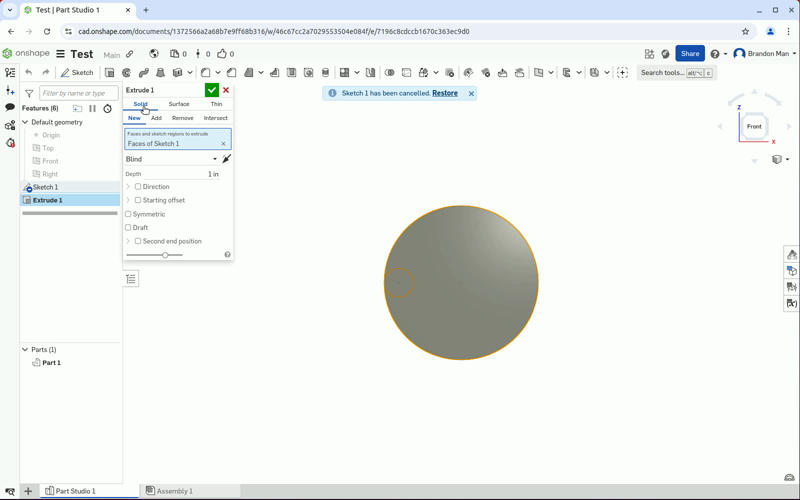
click(143, 106)
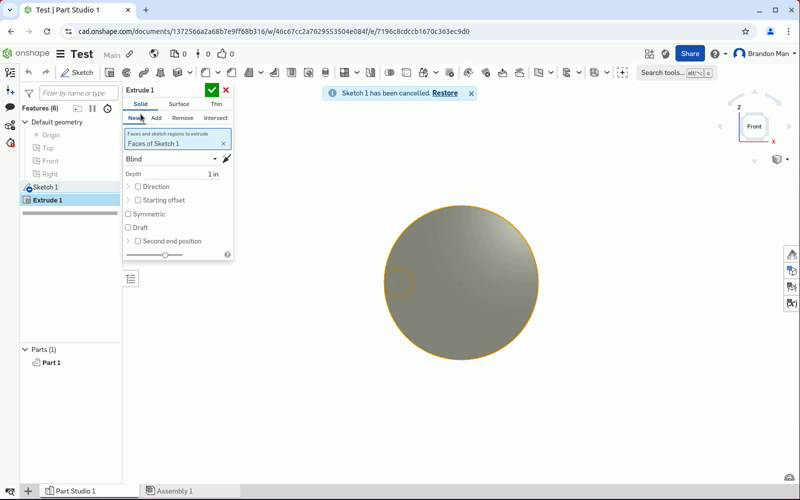
mouse_move(137, 120)
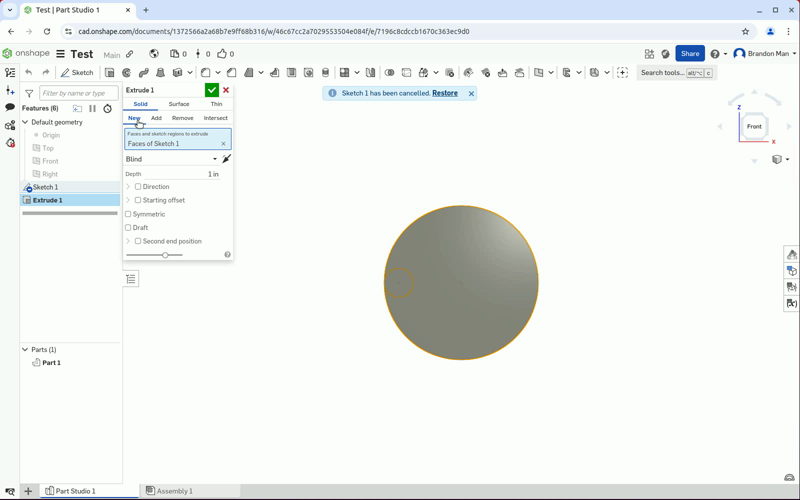
click(137, 120)
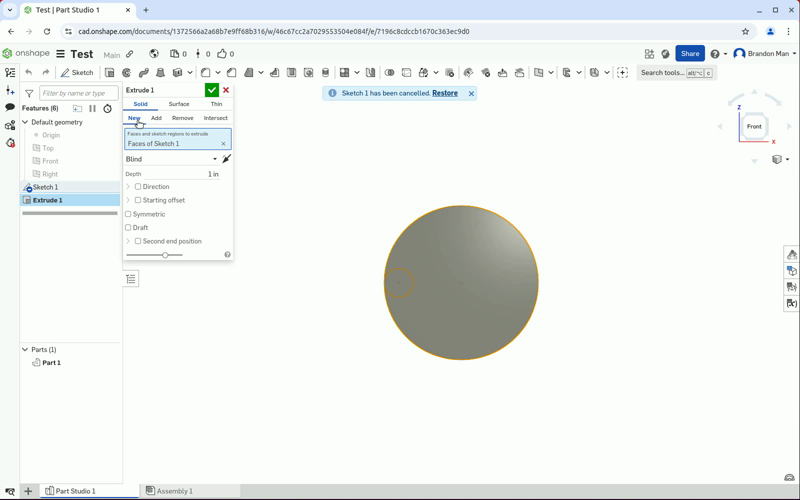
key(tab, 4)
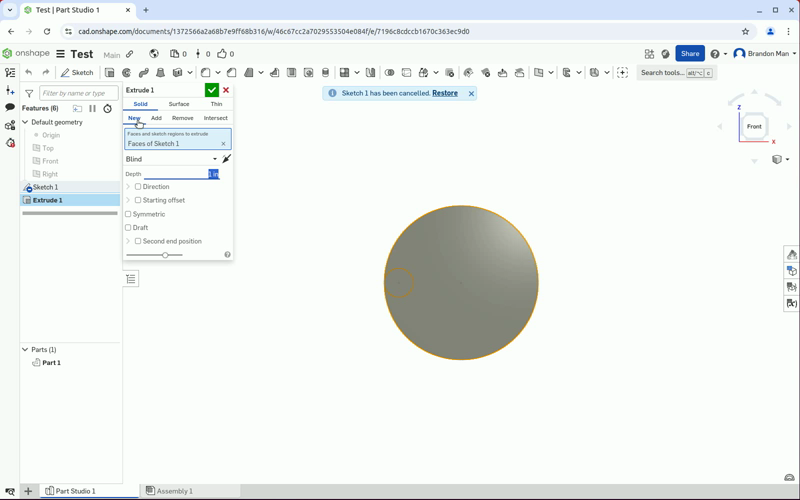
text(23.108)
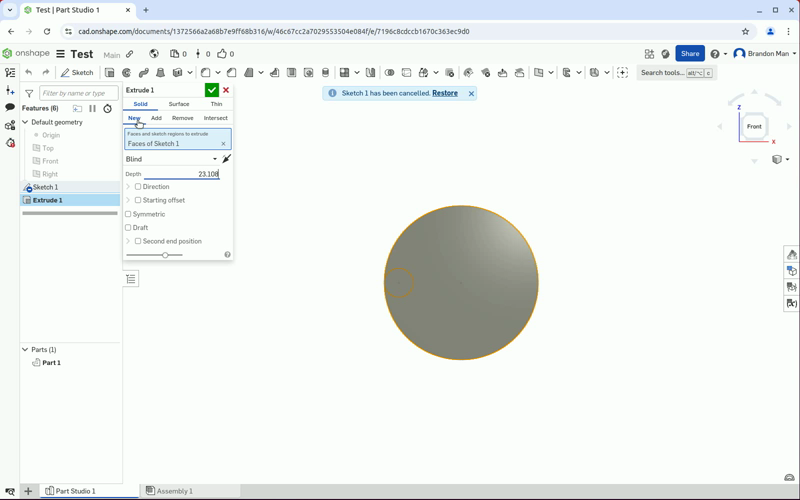
key(enter)
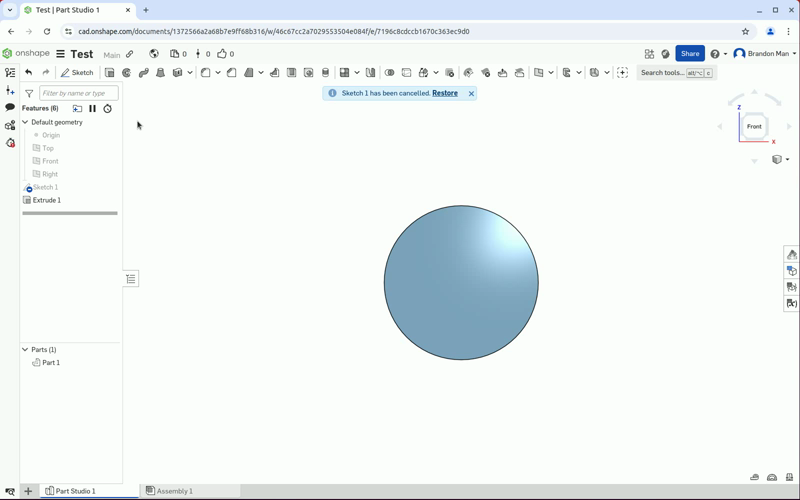
key(shift+h)
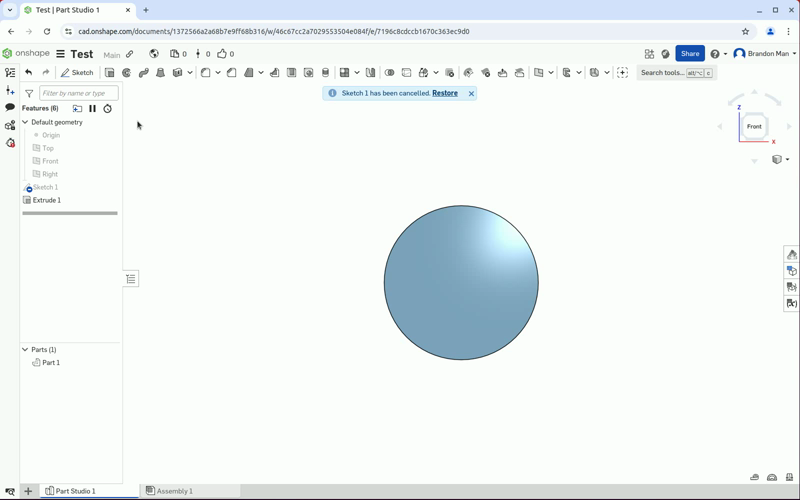
key(shift+h)
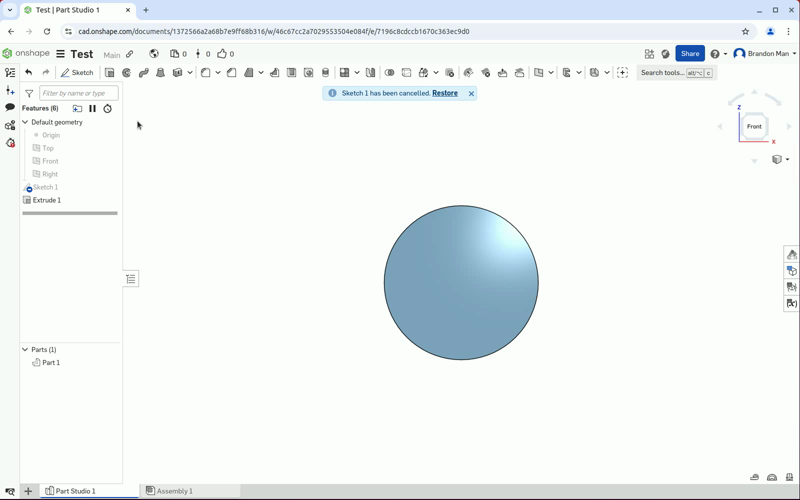
mouse_move(73, 189)
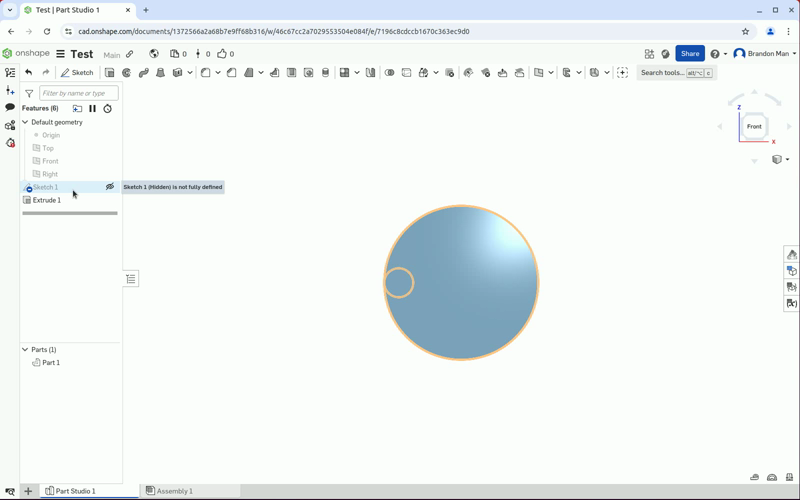
click(73, 189)
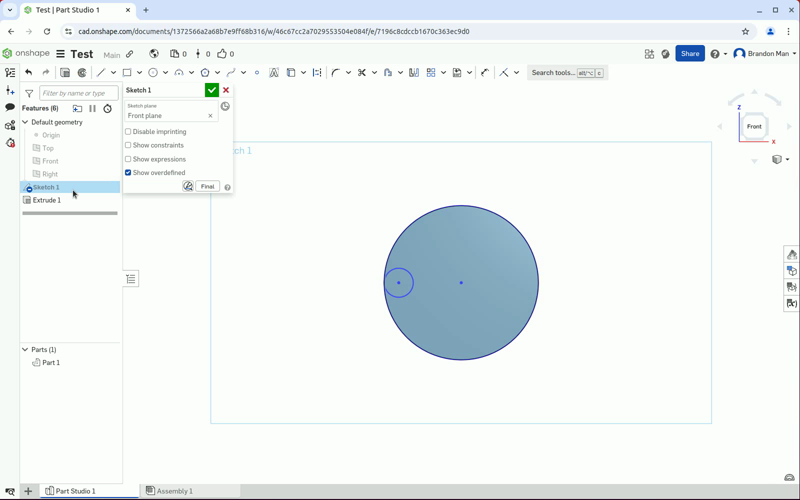
mouse_move(229, 92)
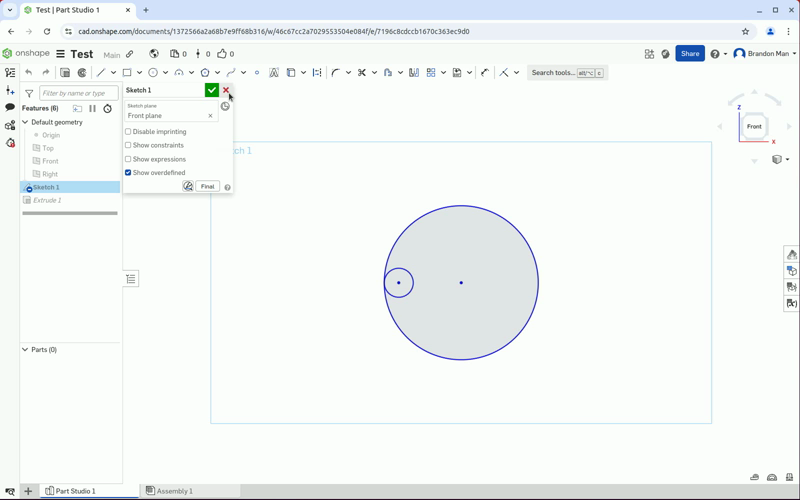
click(229, 92)
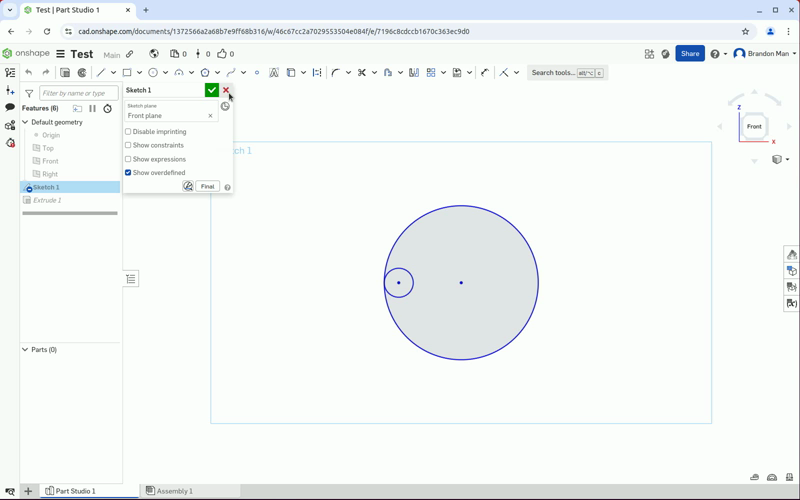
key(shift+s)
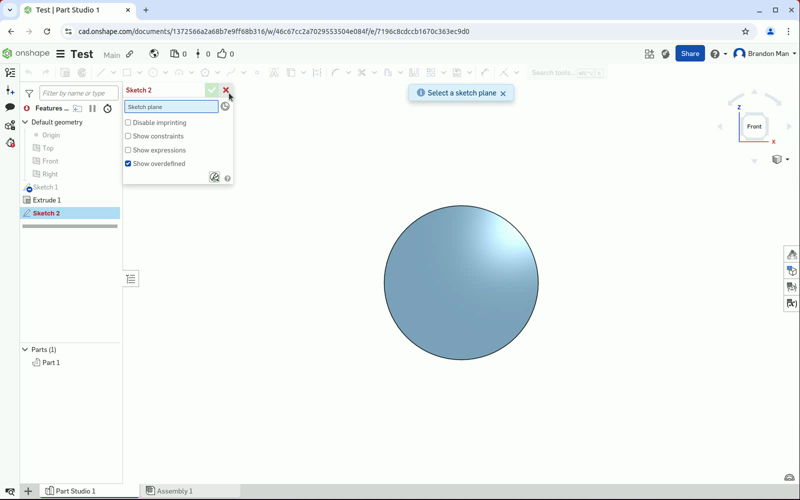
mouse_move(73, 163)
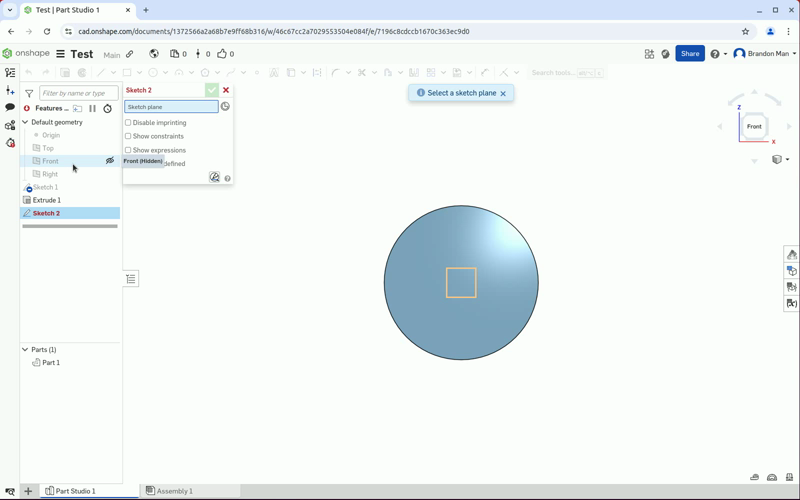
click(73, 163)
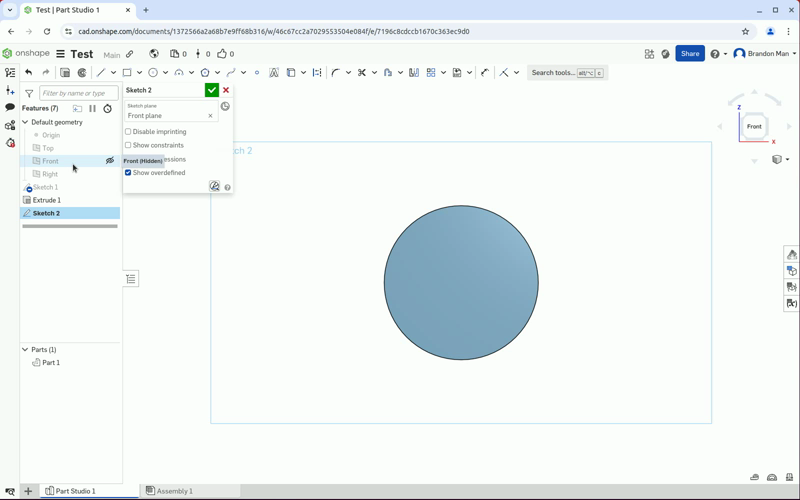
mouse_move(73, 352)
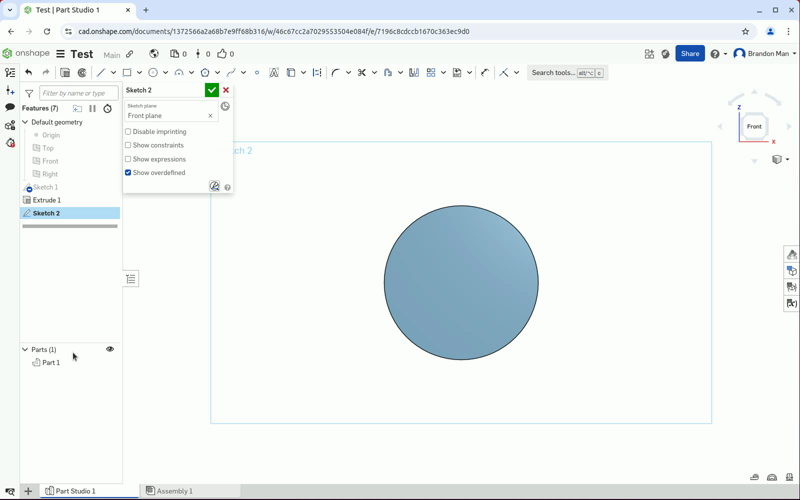
key(y)
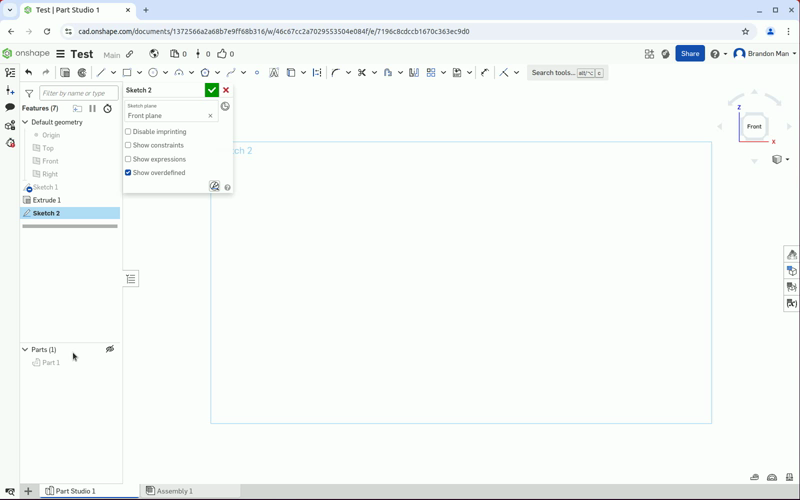
key(c)
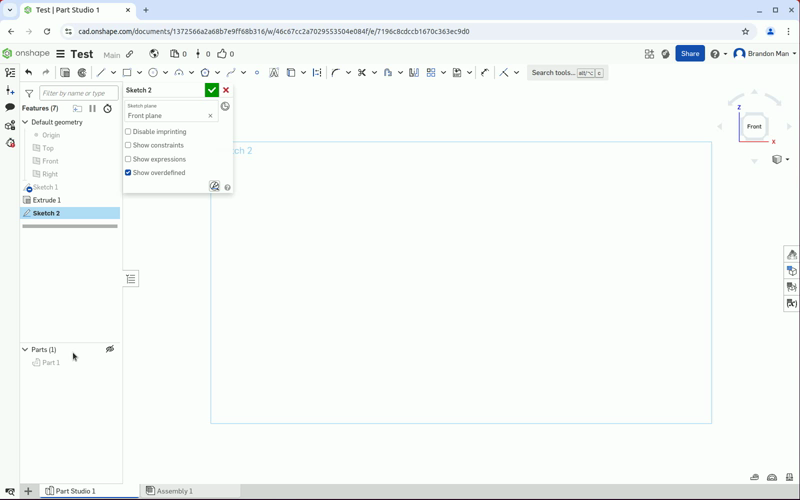
key_down(shift)
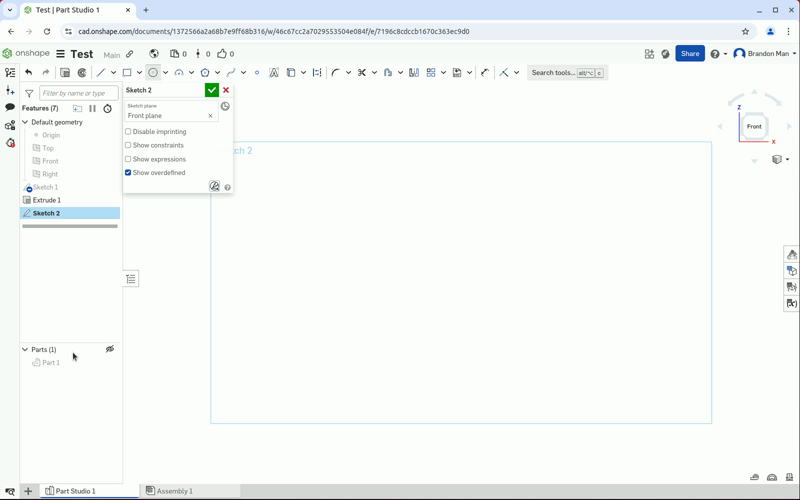
mouse_move(399, 282)
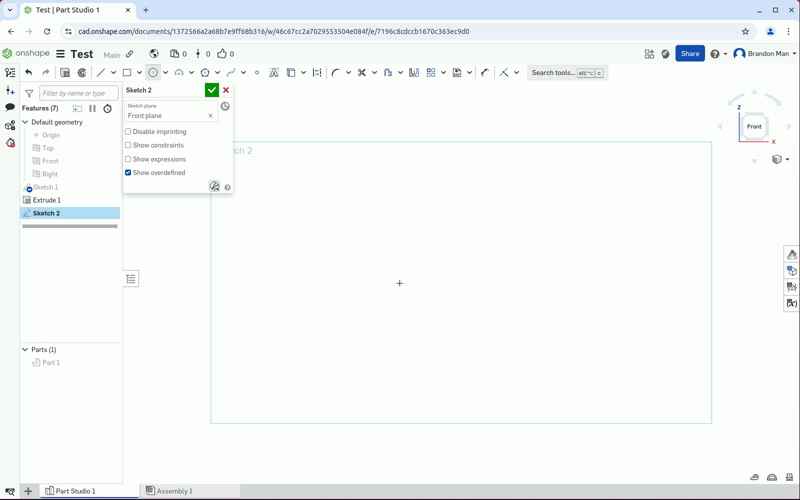
click(399, 282)
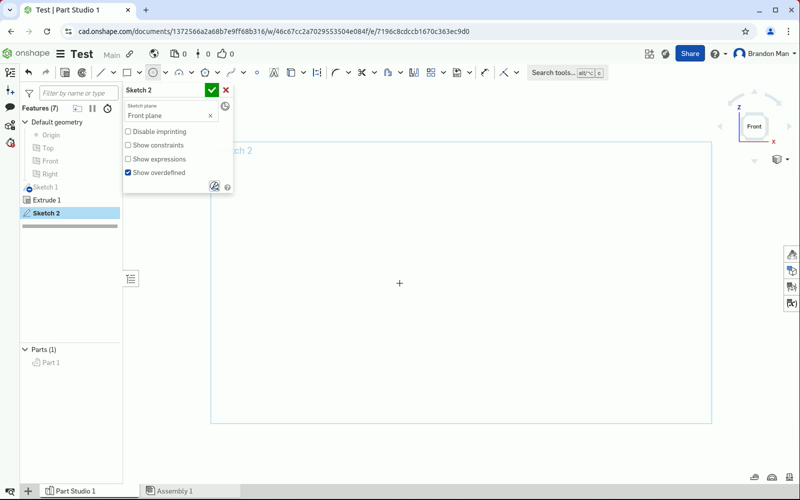
key_up(shift)
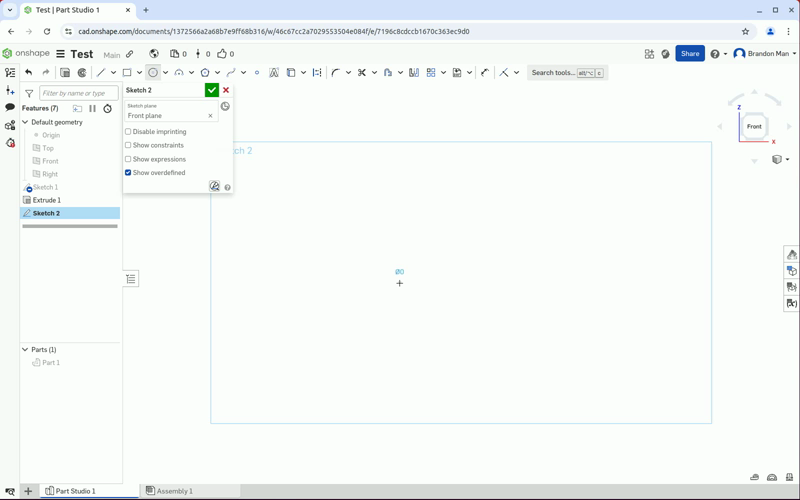
mouse_move(415, 282)
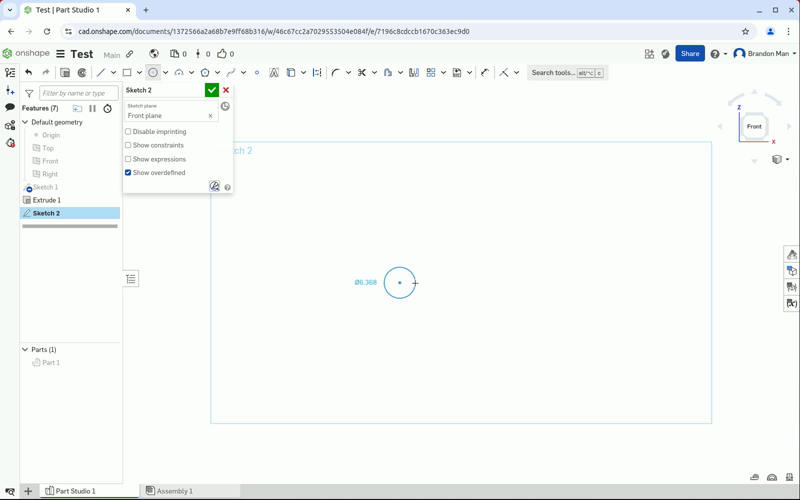
click(415, 282)
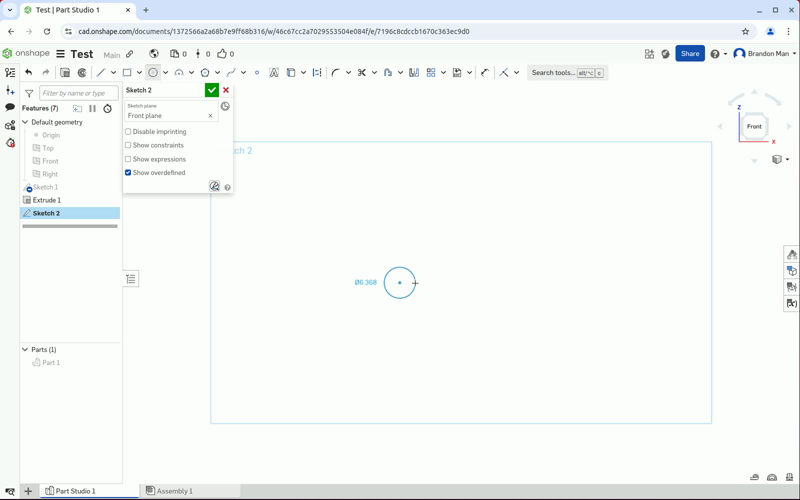
key(esc)
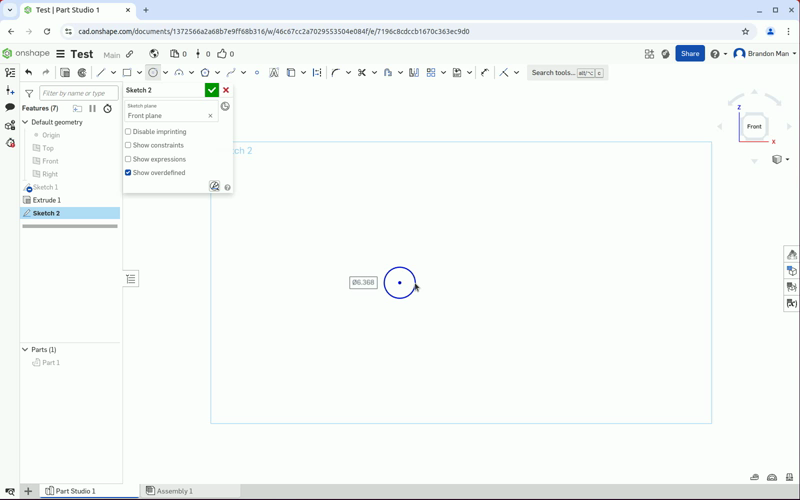
mouse_move(405, 284)
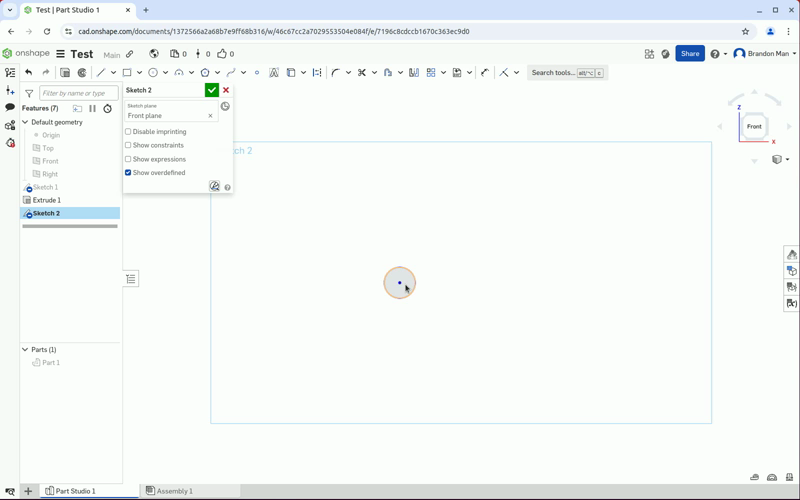
scroll(6)
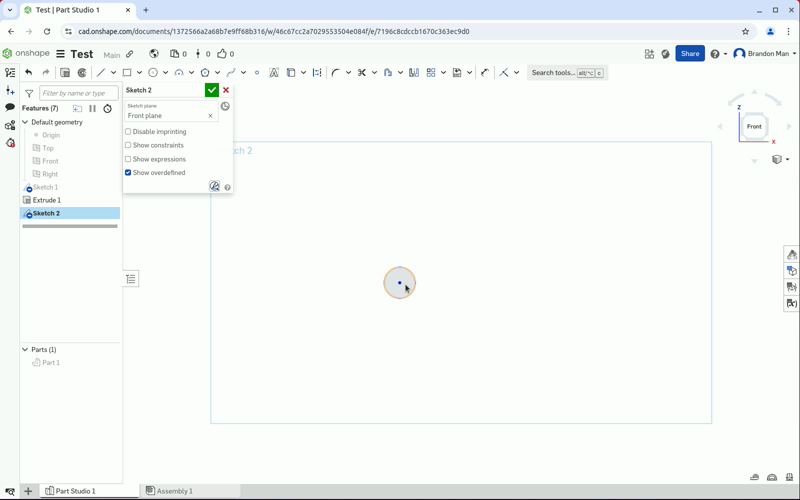
scroll(6)
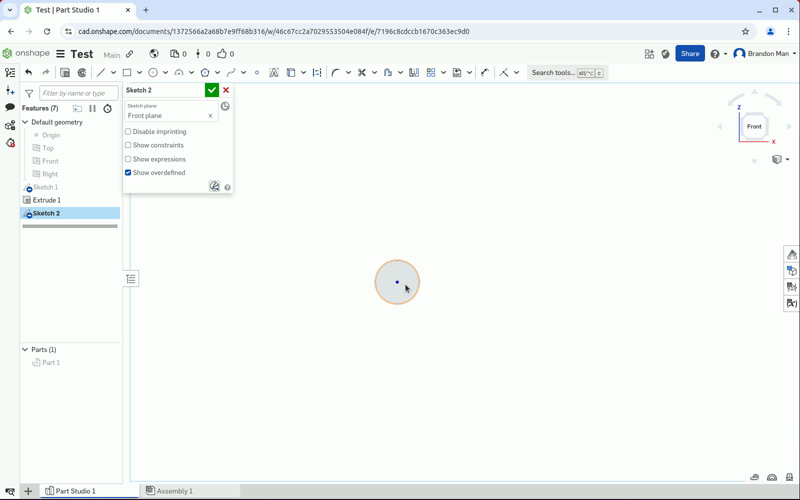
scroll(6)
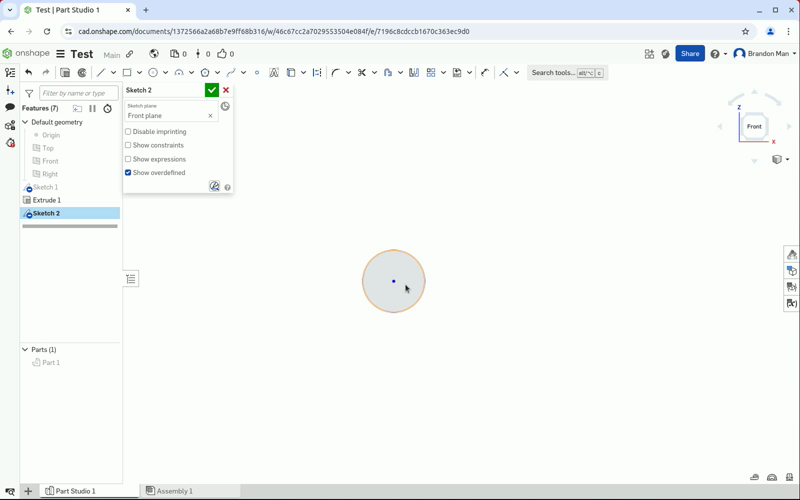
scroll(6)
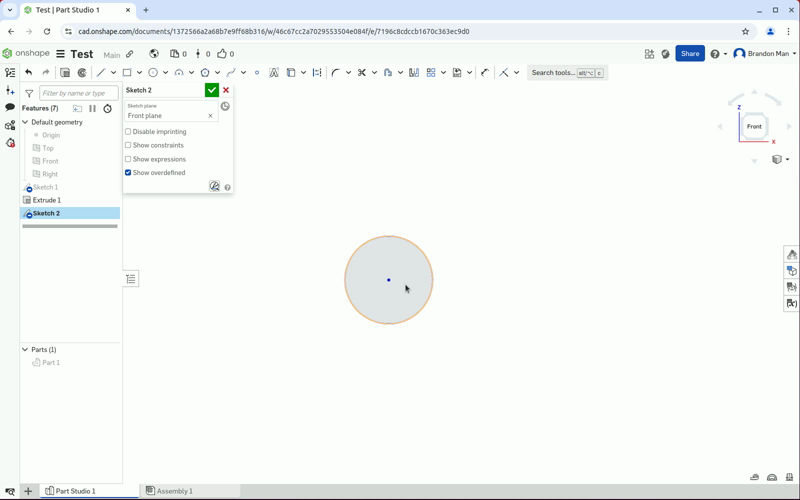
scroll(6)
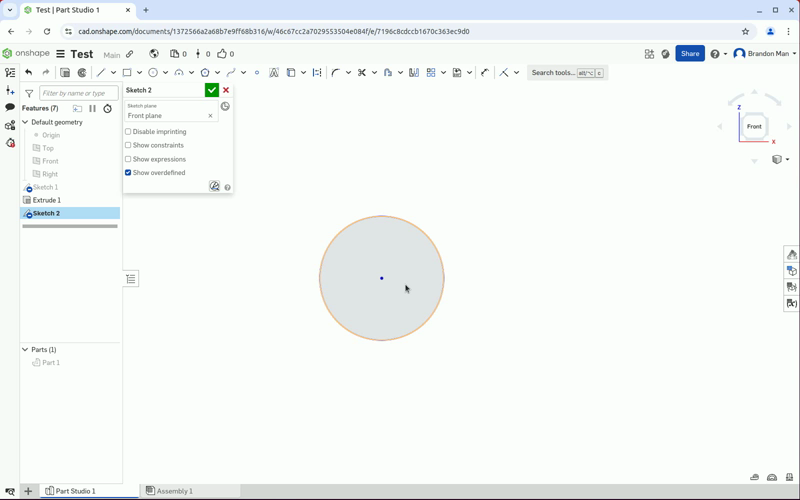
scroll(6)
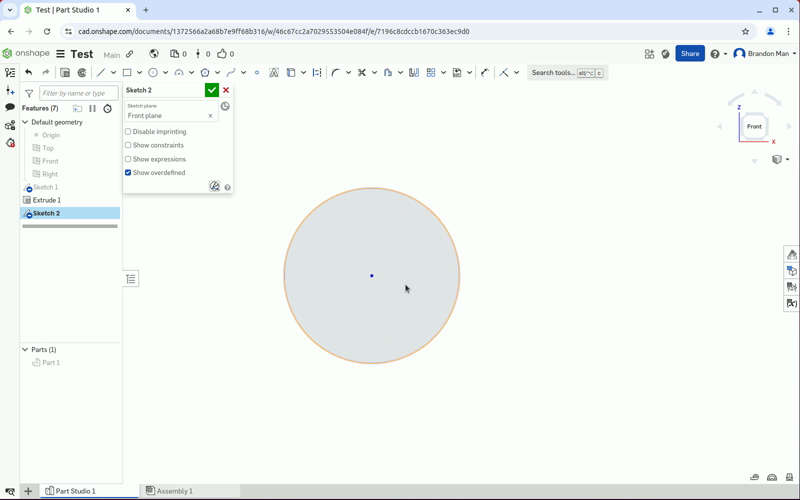
scroll(6)
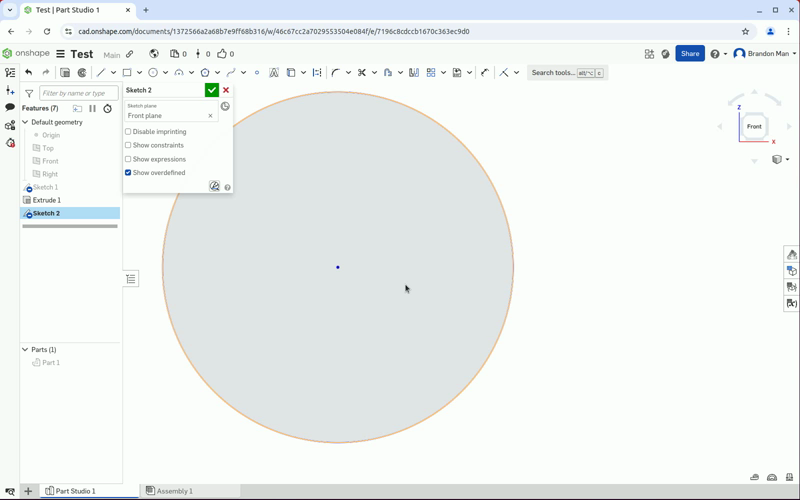
click(405, 284)
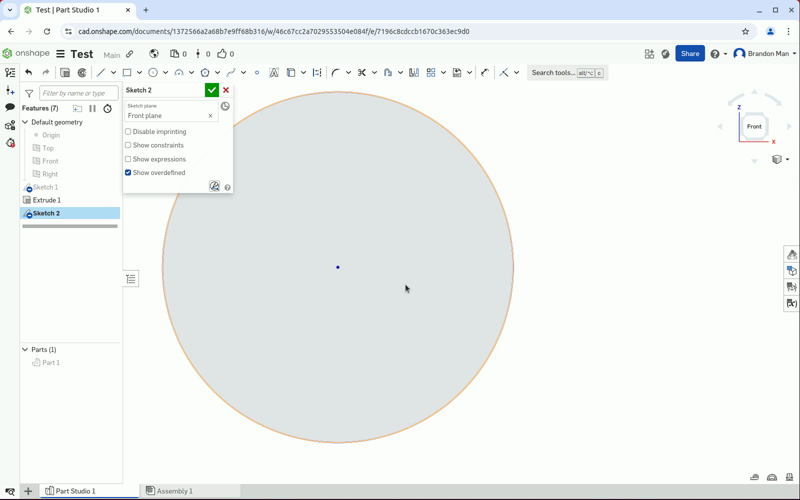
scroll(-6)
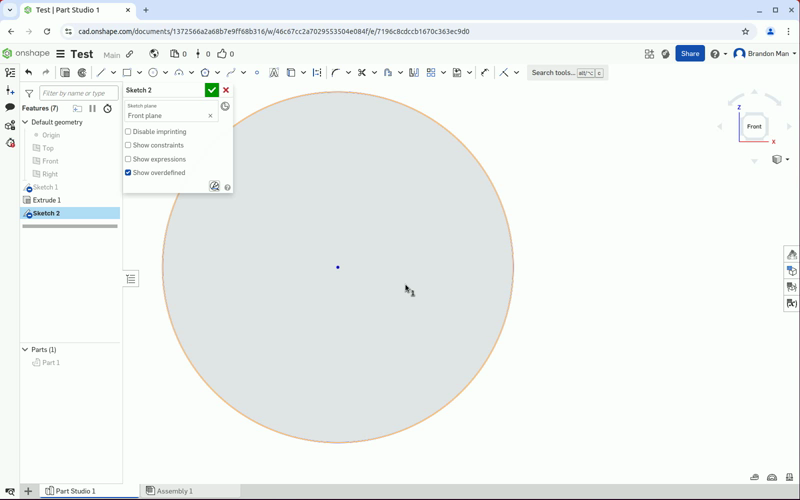
scroll(-6)
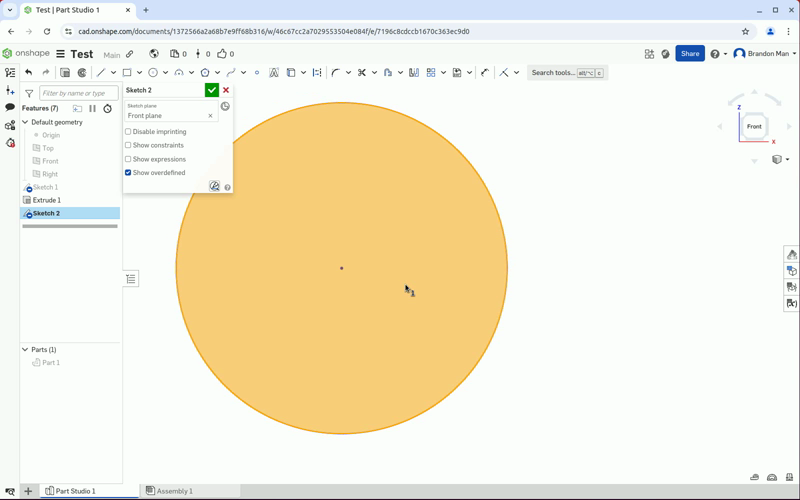
scroll(-6)
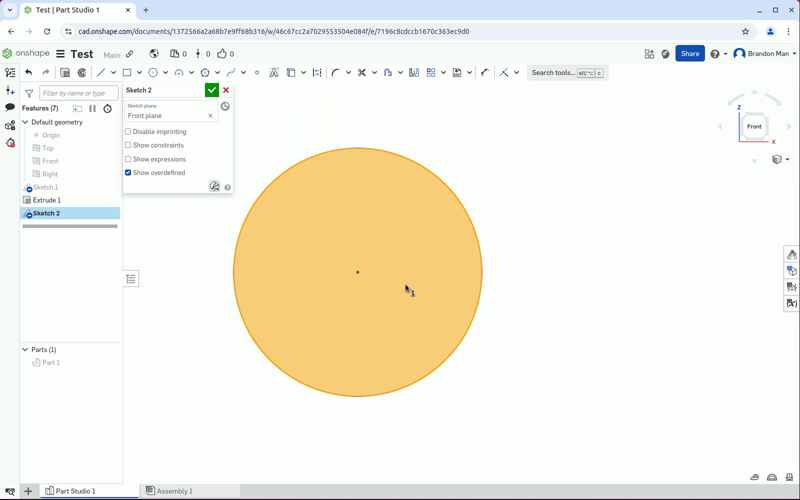
scroll(-6)
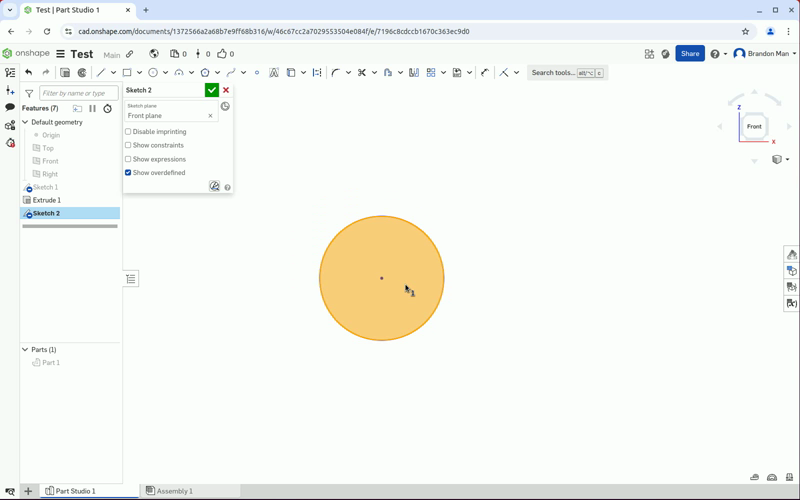
scroll(-6)
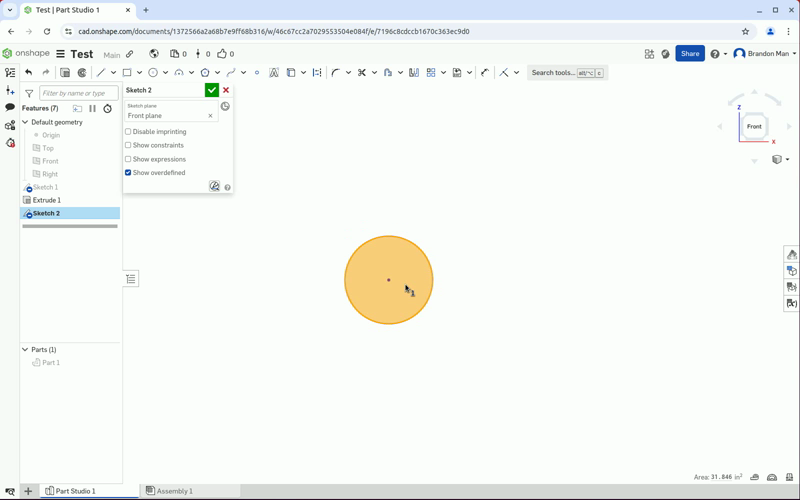
scroll(-6)
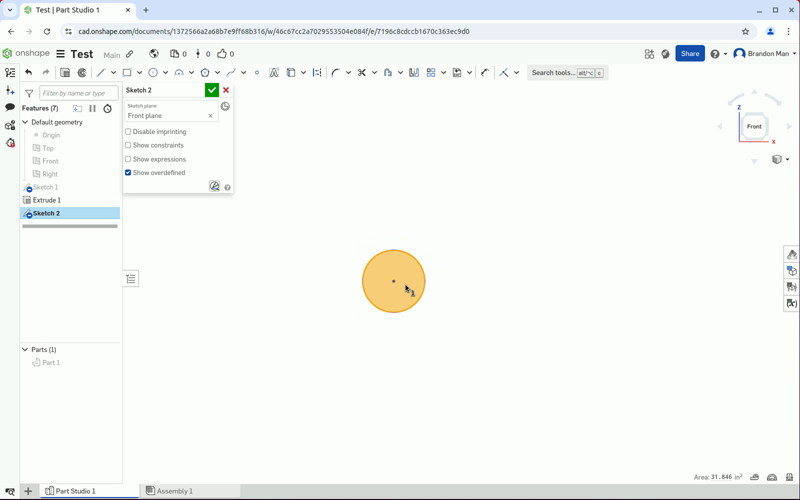
scroll(-6)
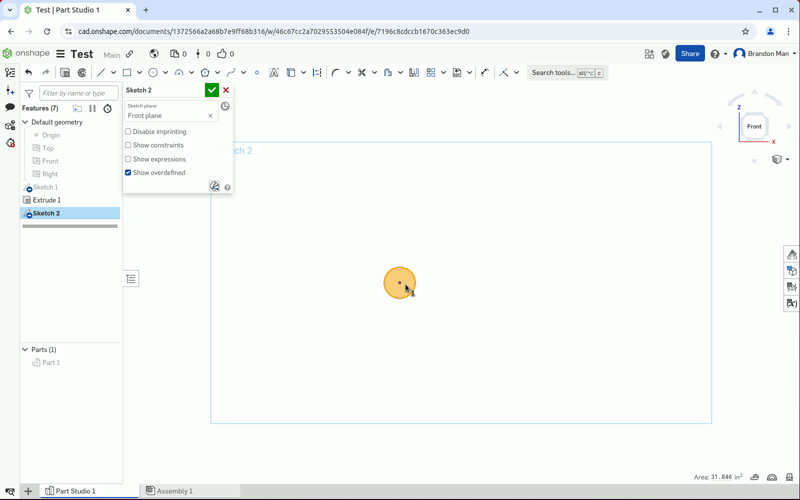
mouse_move(73, 352)
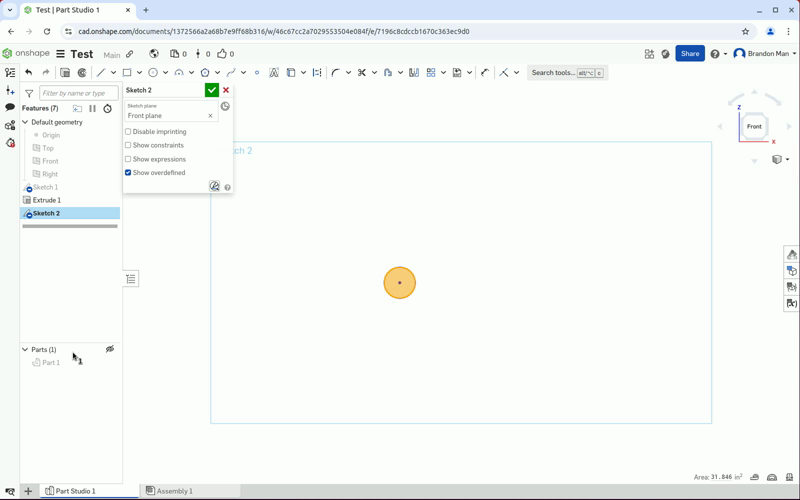
key(shift+y)
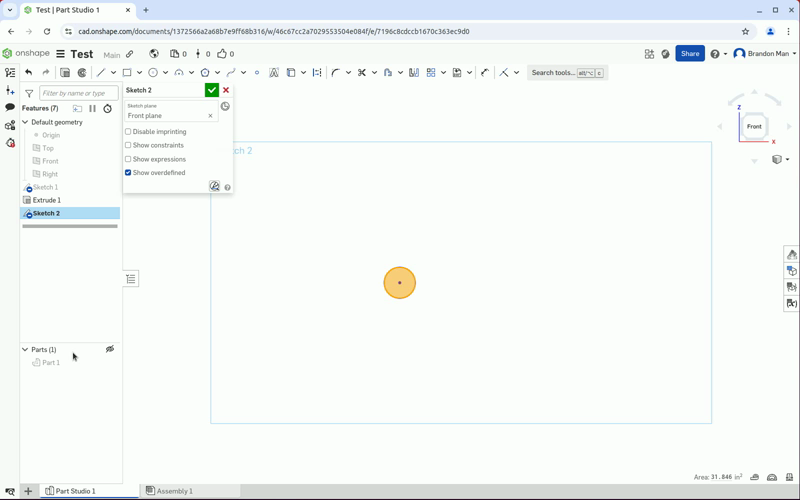
key(shift+e)
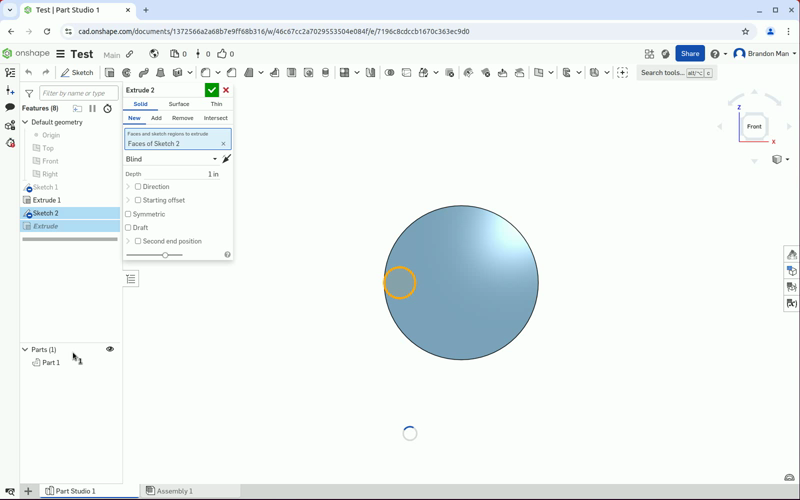
mouse_move(143, 106)
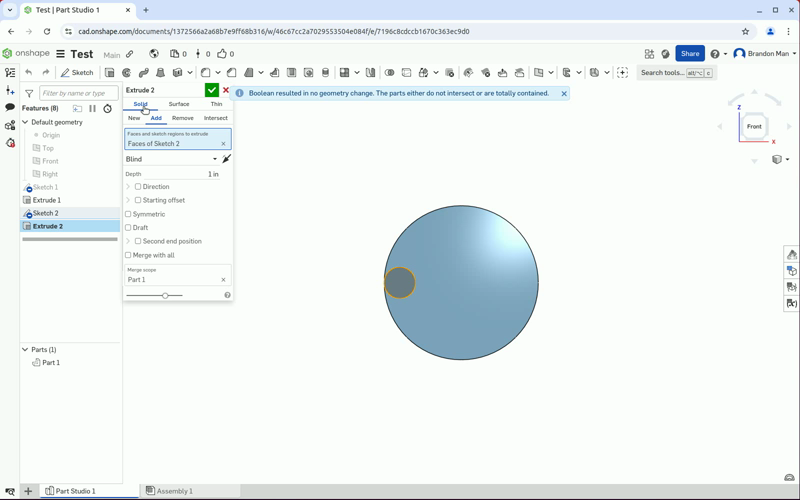
click(143, 106)
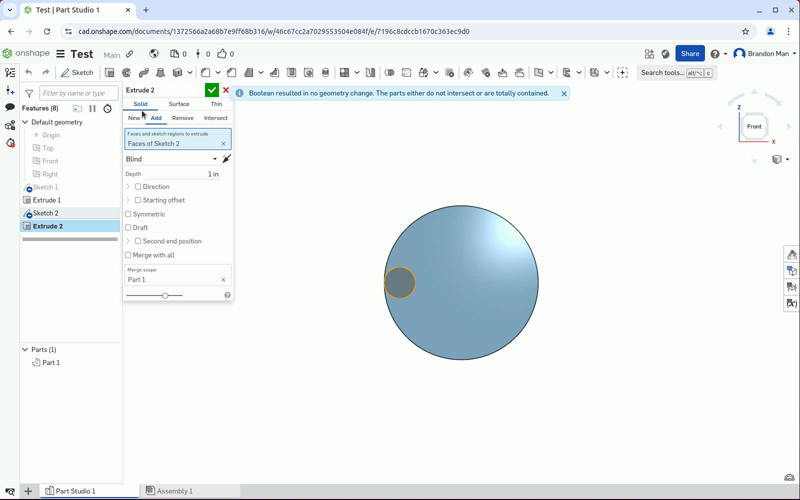
mouse_move(137, 120)
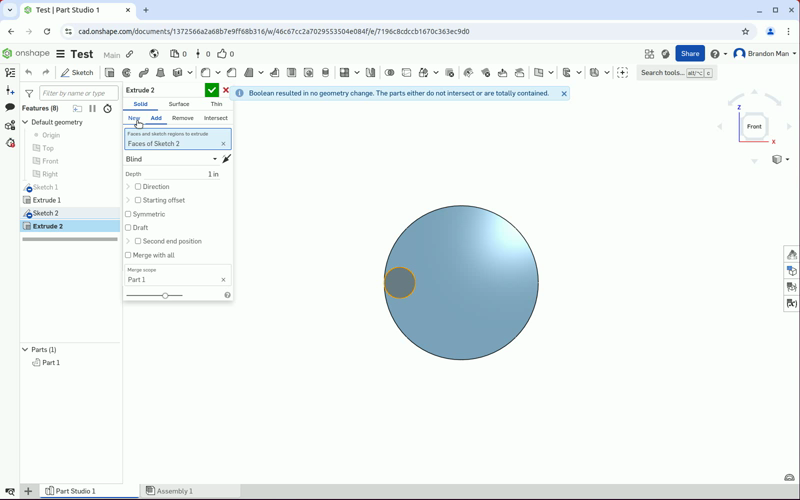
click(137, 120)
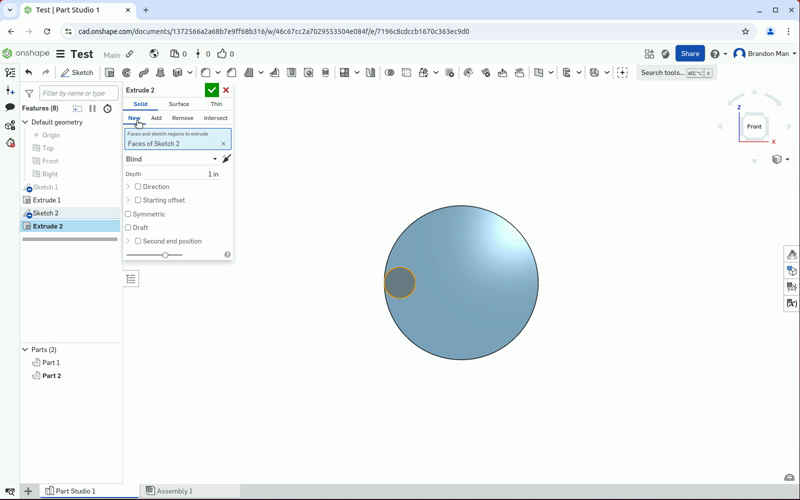
key(tab, 4)
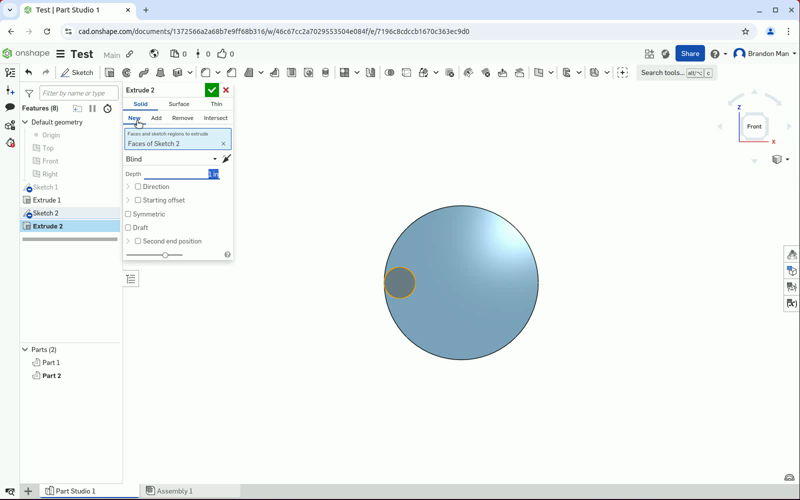
text(23.108)
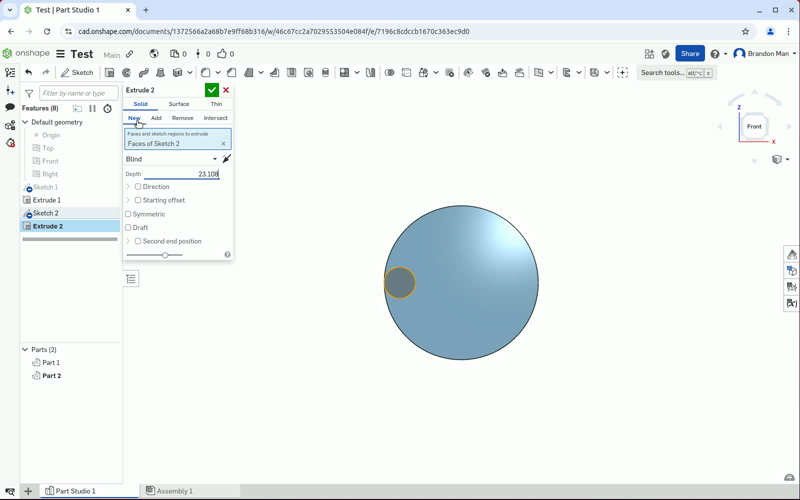
key(enter)
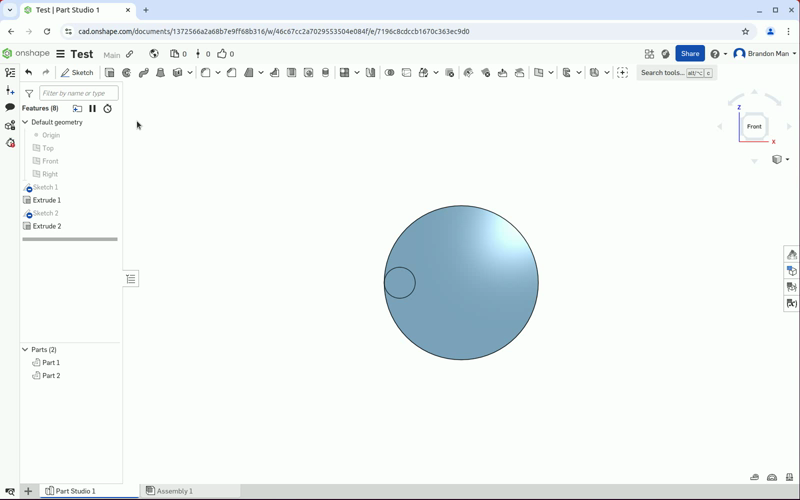
key(shift+h)
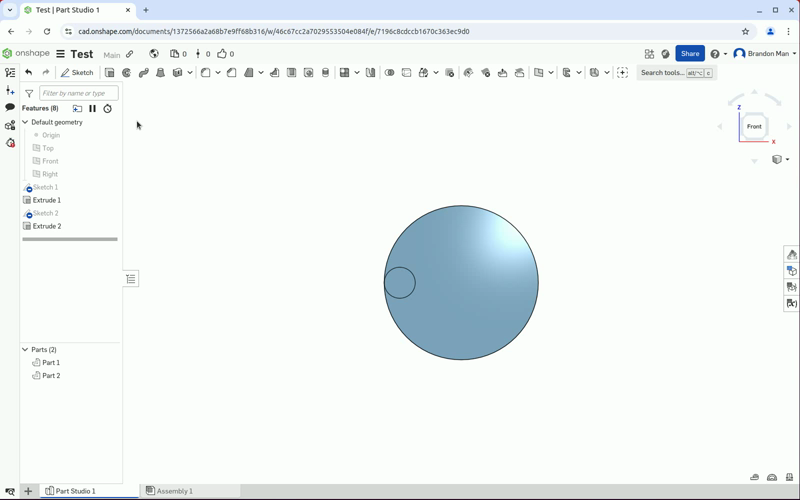
key(shift+h)
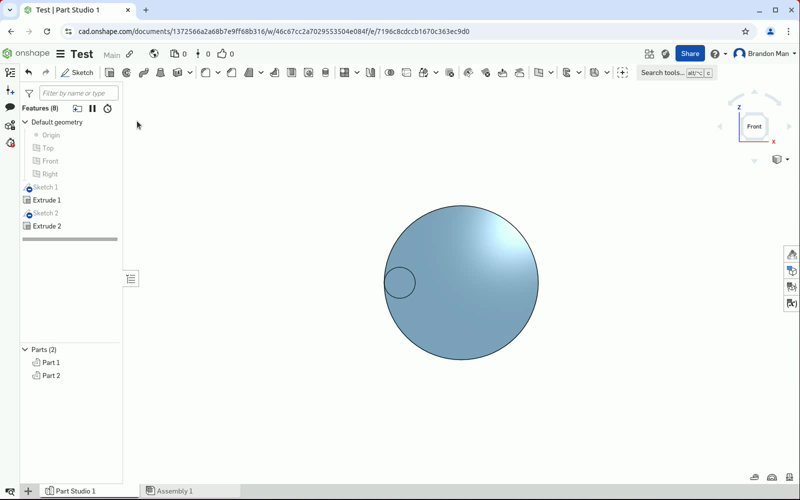
mouse_move(73, 189)
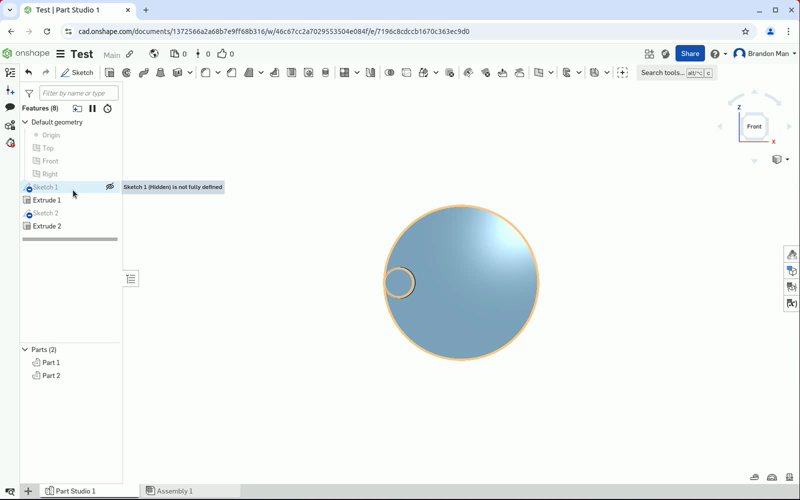
click(73, 189)
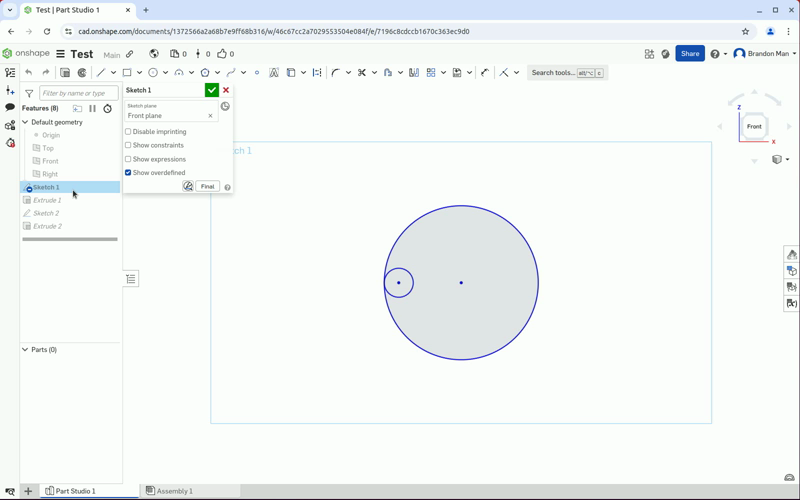
mouse_move(229, 92)
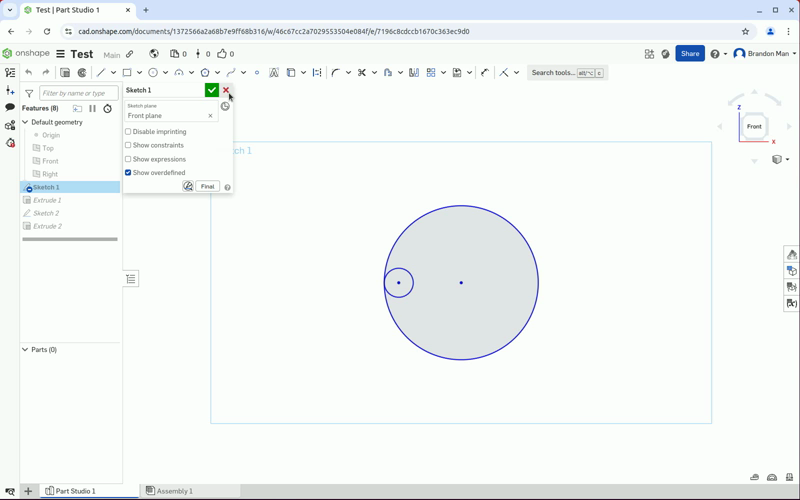
click(229, 92)
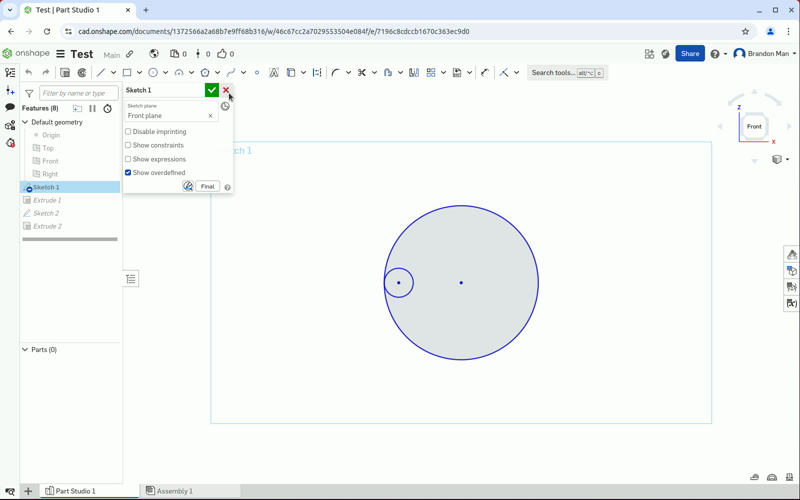
key(shift+s)
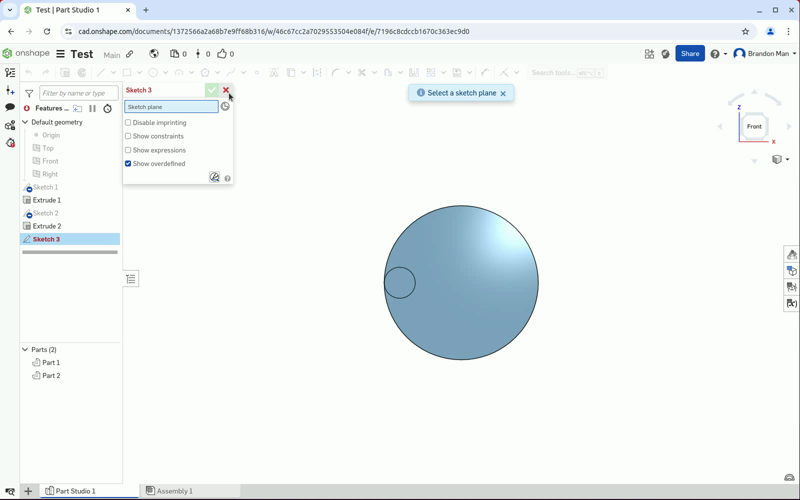
mouse_move(73, 163)
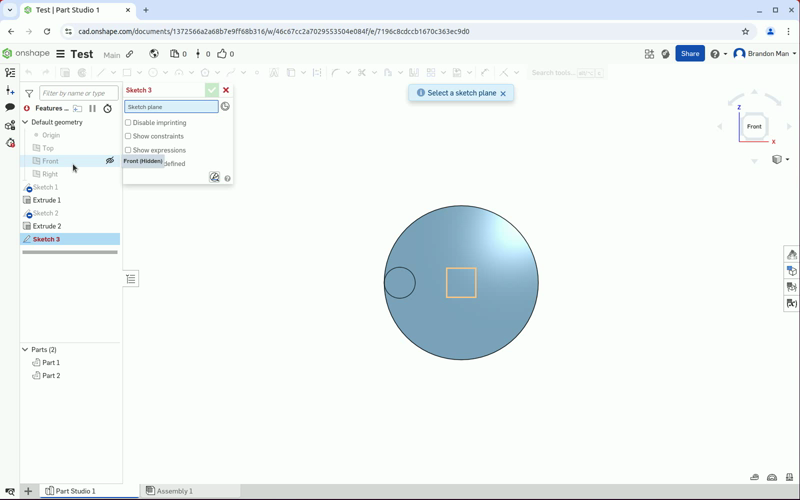
click(73, 163)
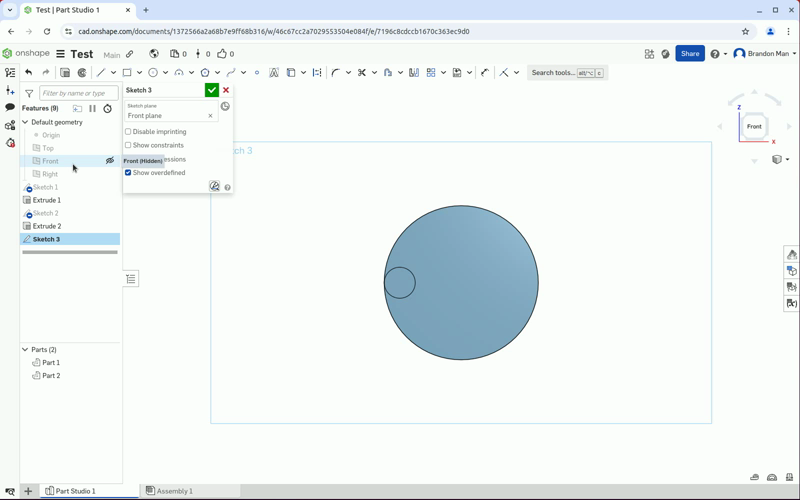
mouse_move(73, 352)
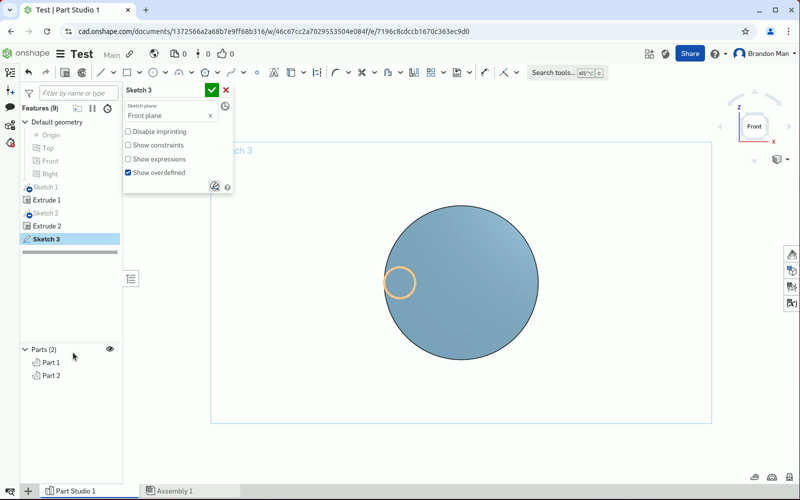
key(y)
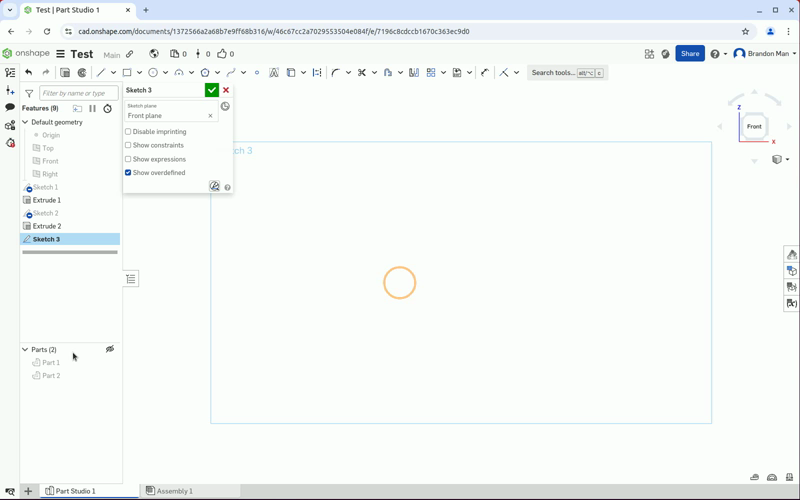
key(c)
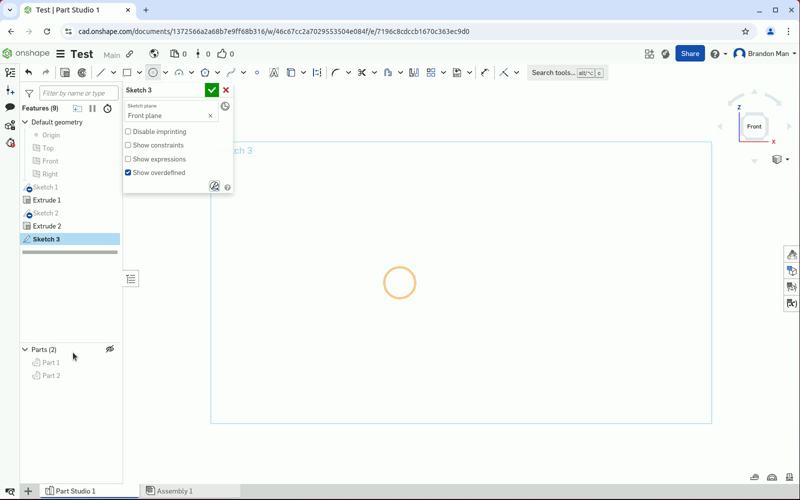
key_down(shift)
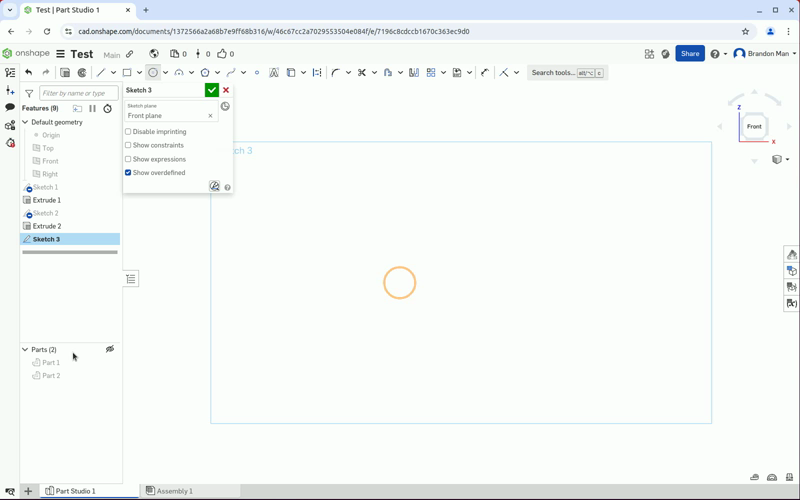
mouse_move(399, 282)
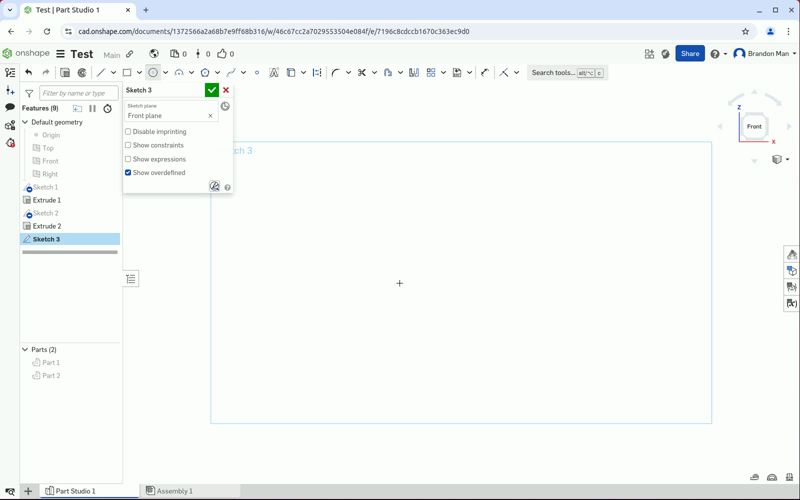
click(399, 282)
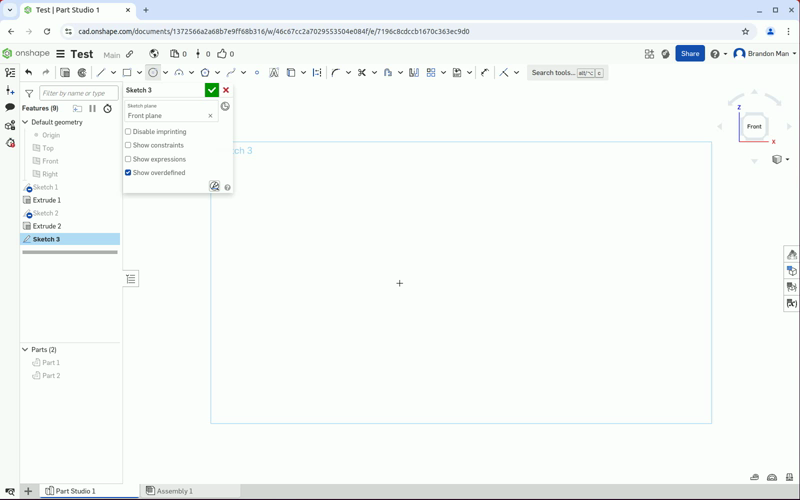
key_up(shift)
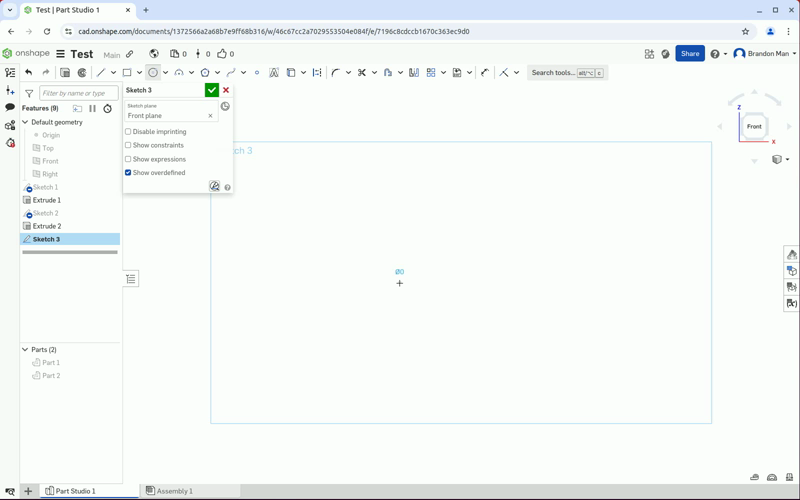
mouse_move(415, 282)
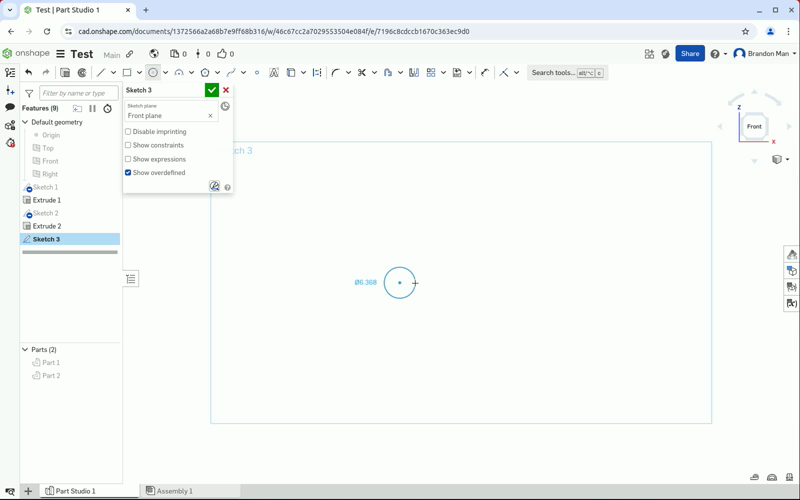
click(415, 282)
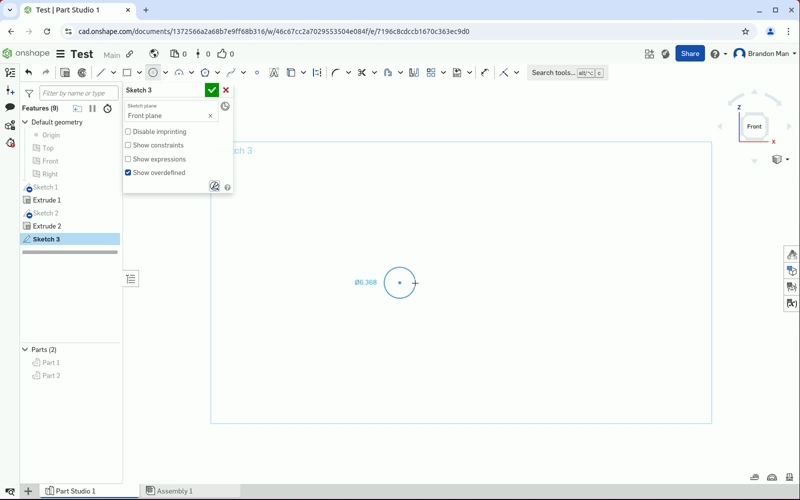
key(esc)
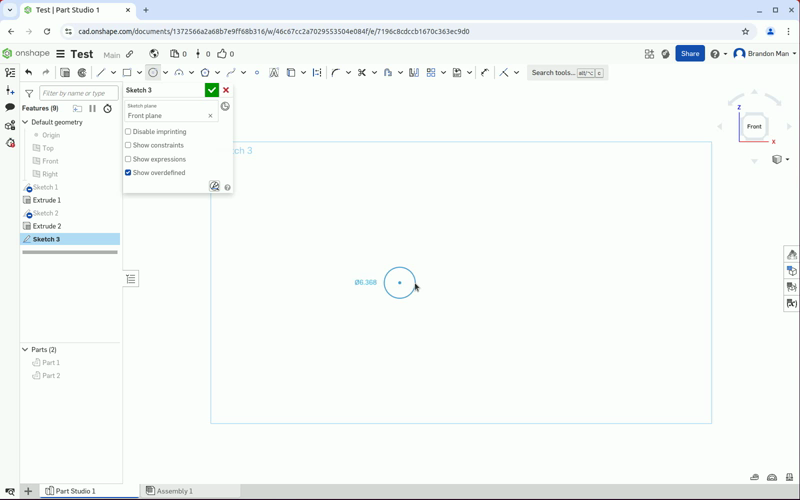
mouse_move(403, 276)
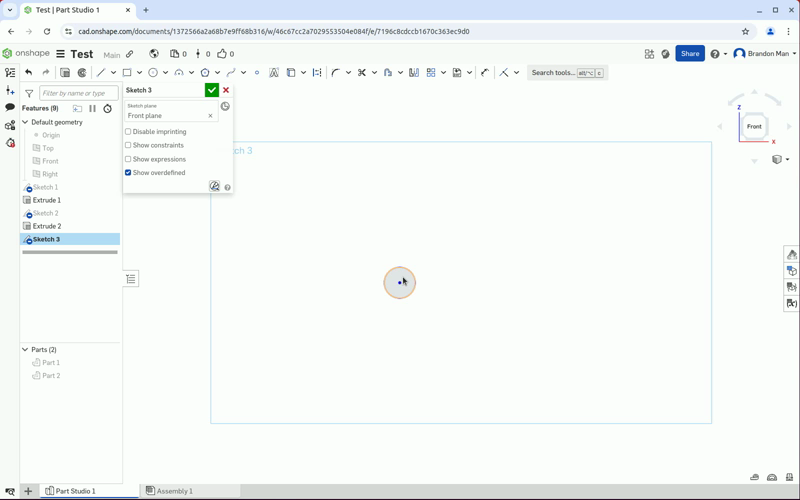
scroll(6)
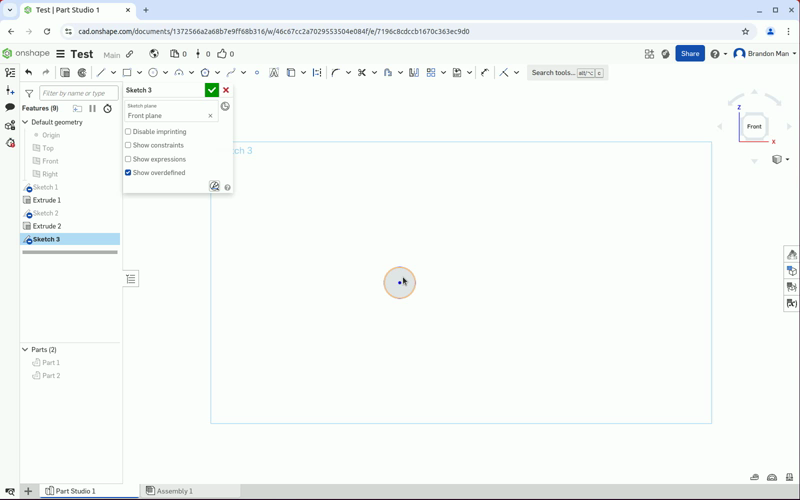
scroll(6)
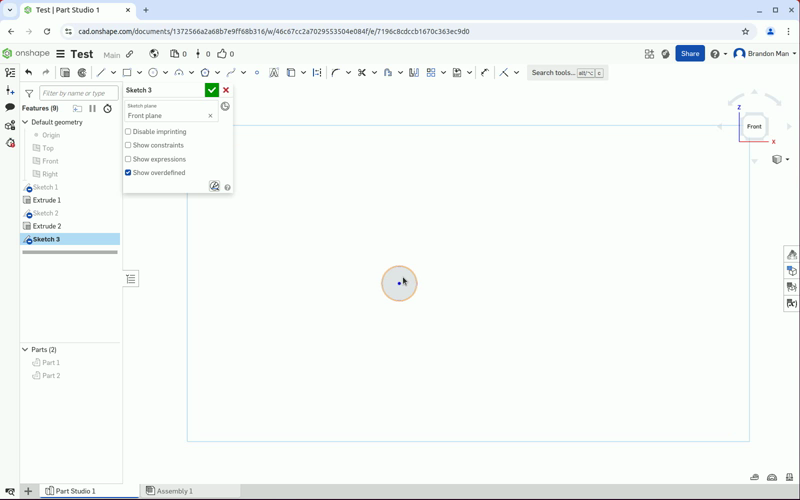
scroll(6)
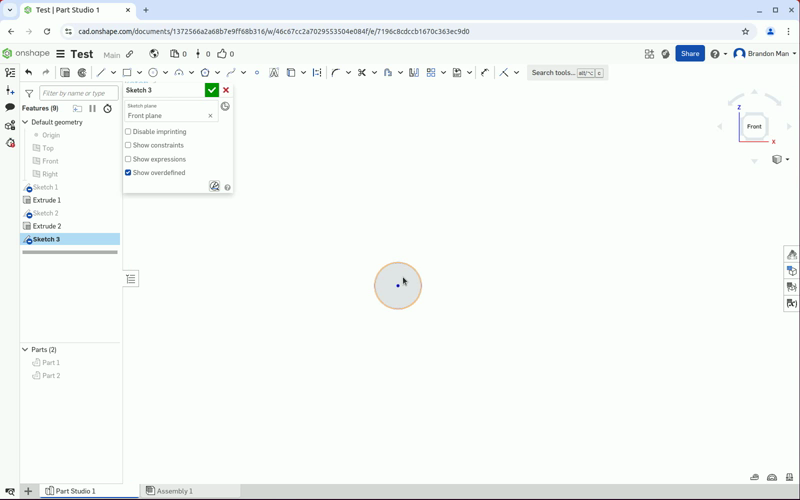
scroll(6)
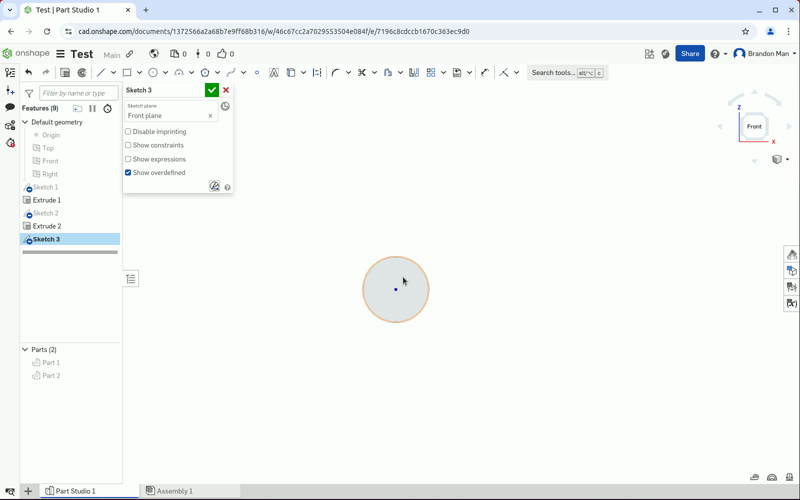
scroll(6)
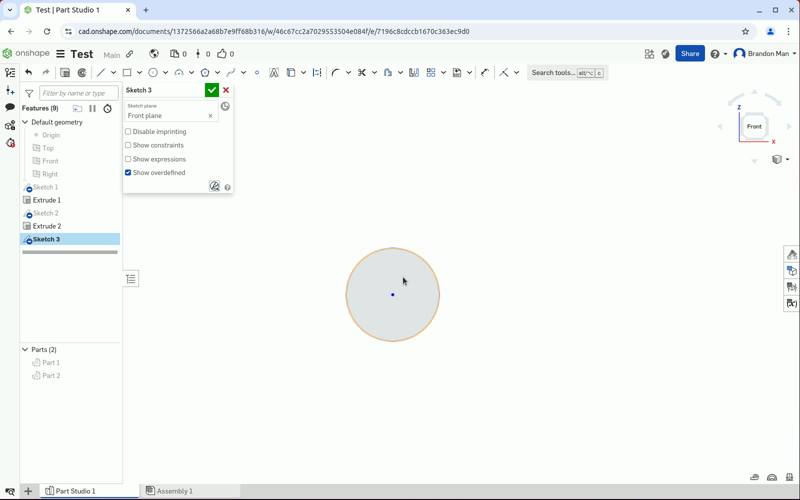
scroll(6)
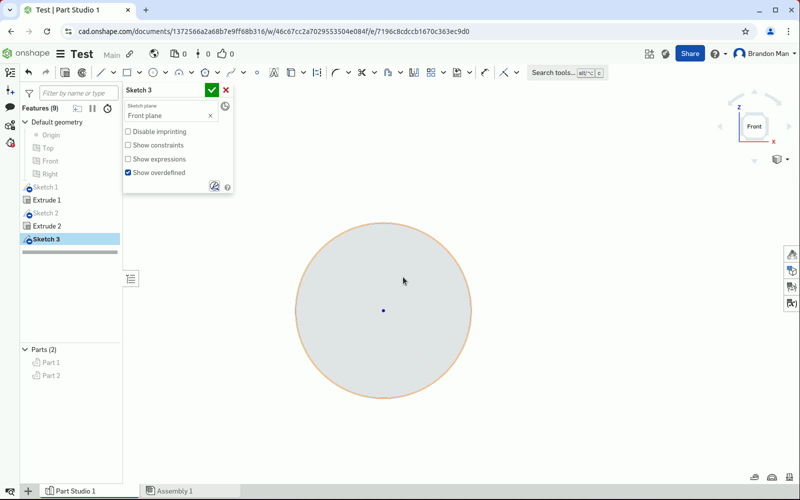
scroll(6)
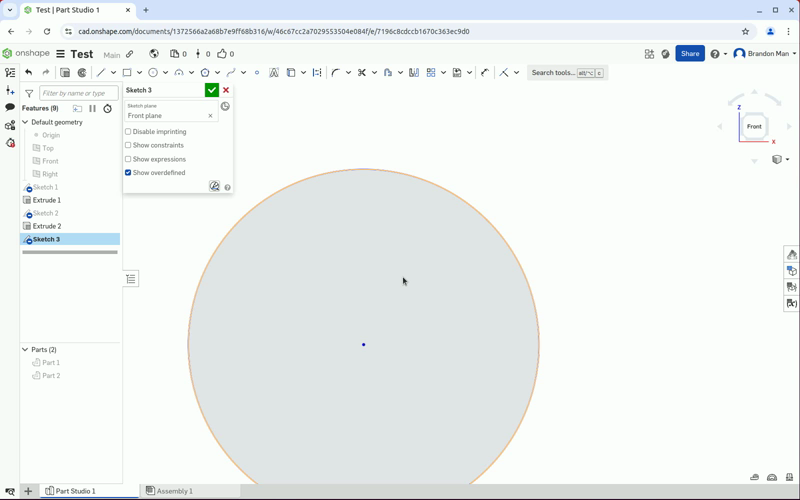
click(403, 276)
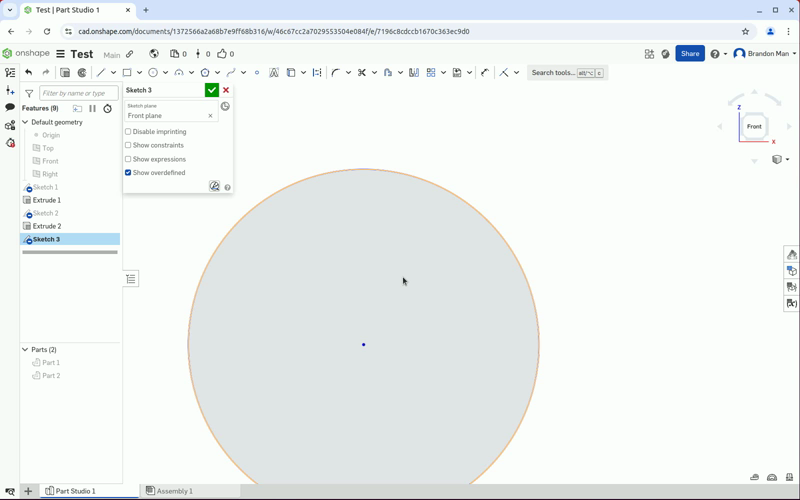
scroll(-6)
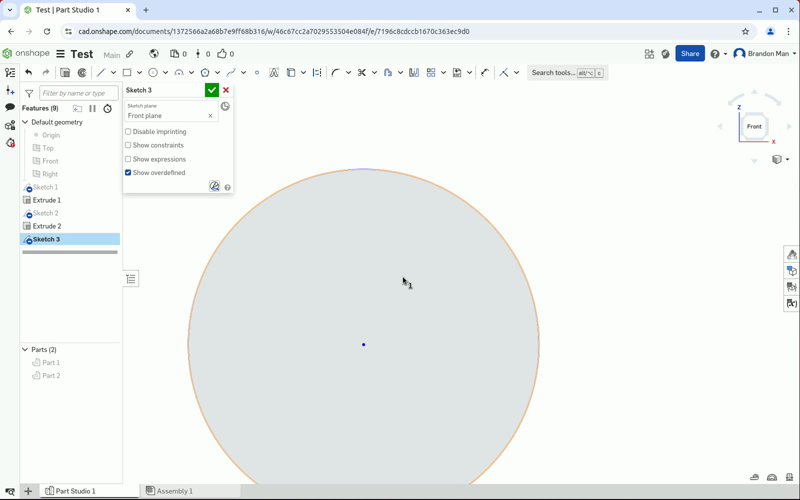
scroll(-6)
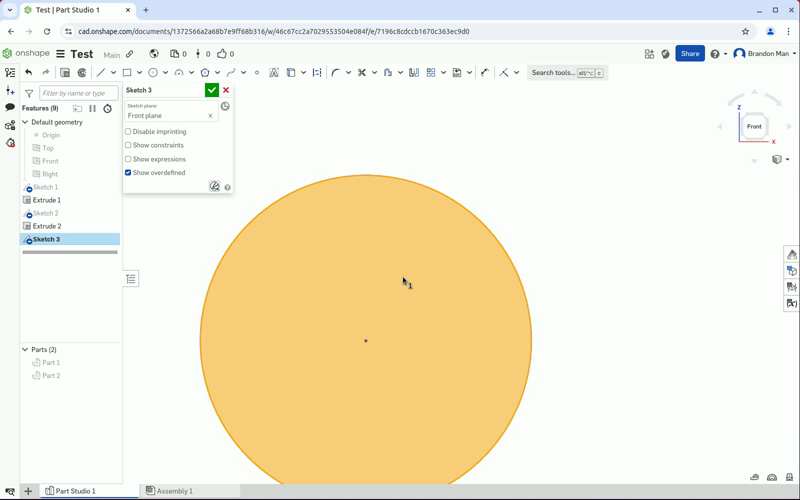
scroll(-6)
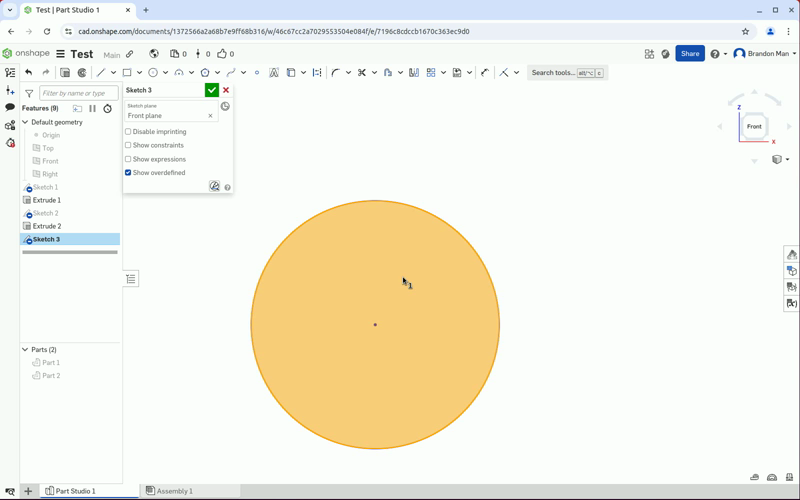
scroll(-6)
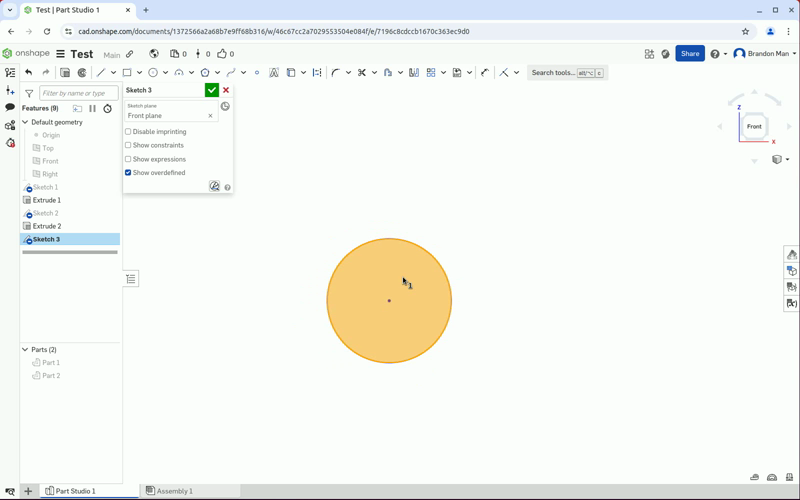
scroll(-6)
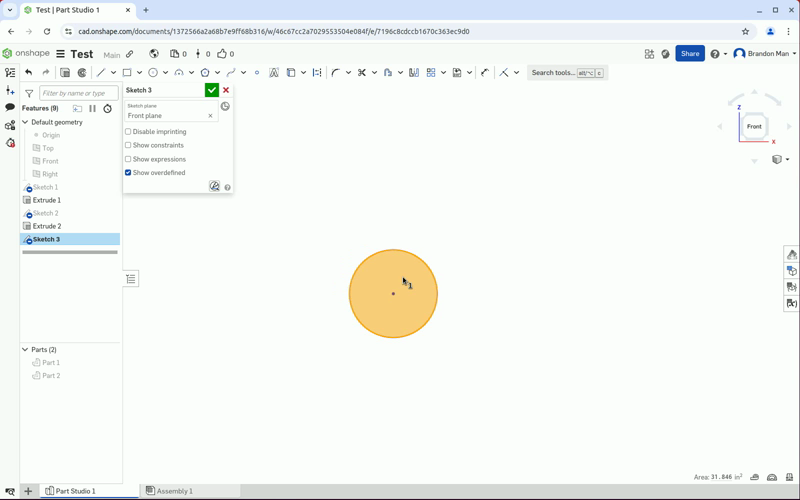
scroll(-6)
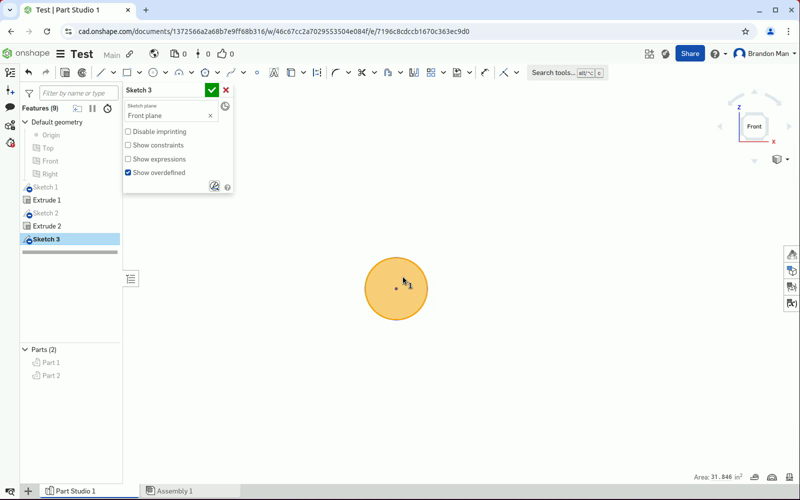
scroll(-6)
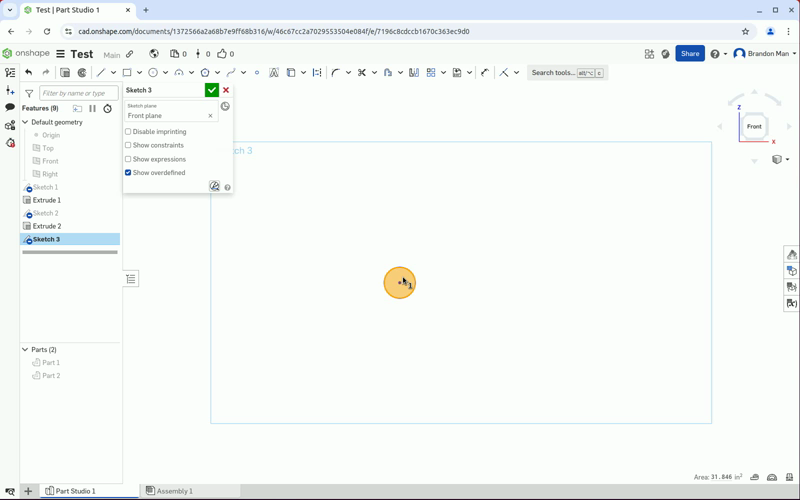
mouse_move(73, 352)
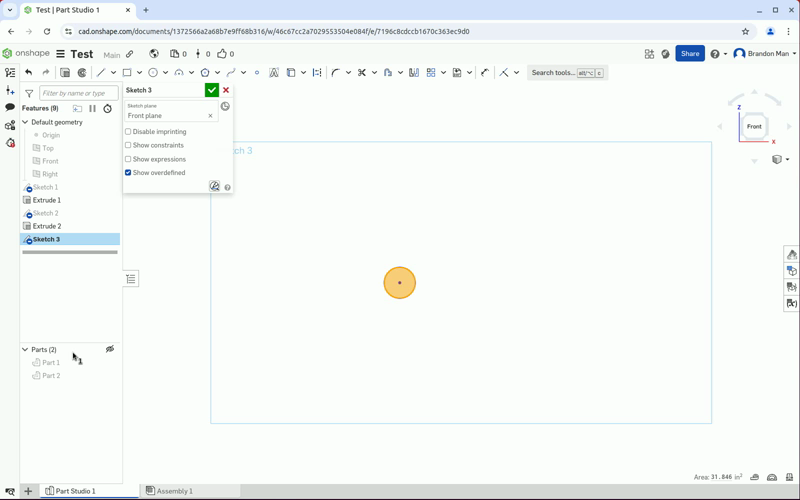
key(shift+y)
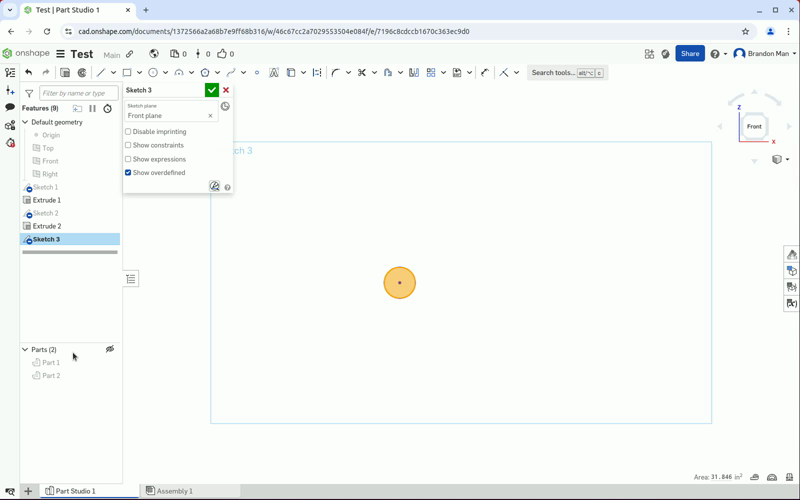
key(shift+e)
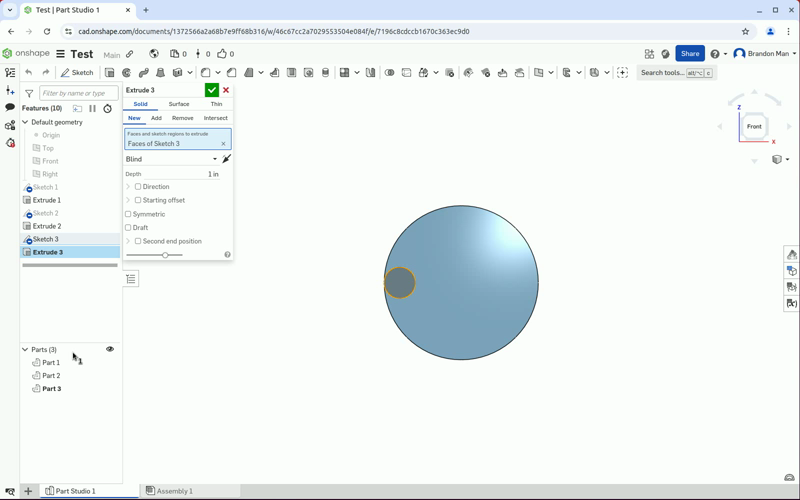
mouse_move(143, 106)
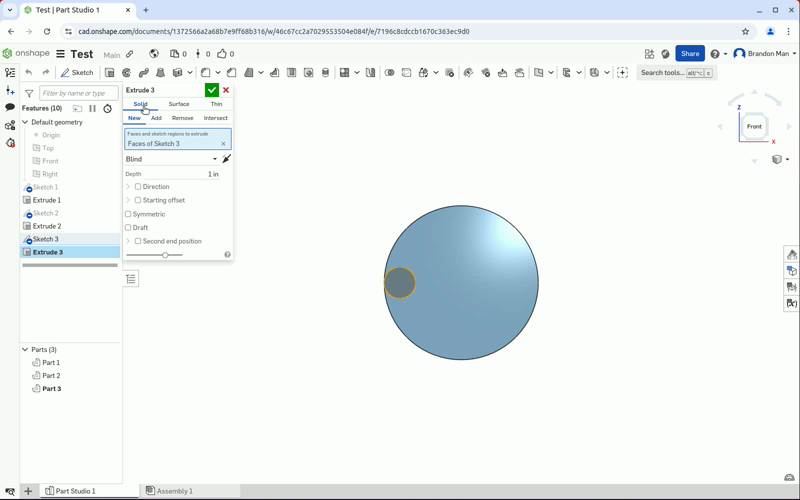
click(143, 106)
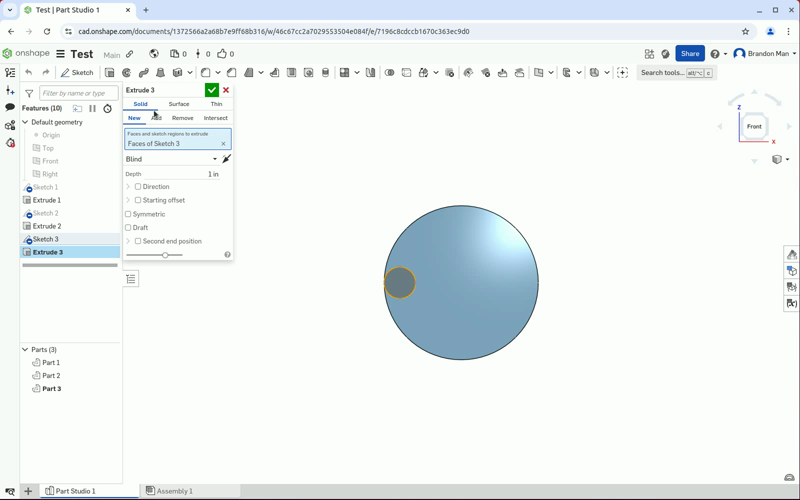
mouse_move(186, 120)
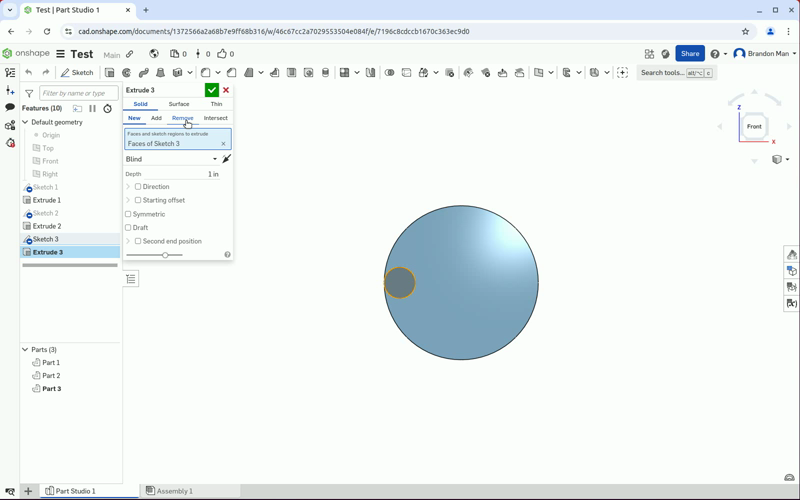
click(186, 120)
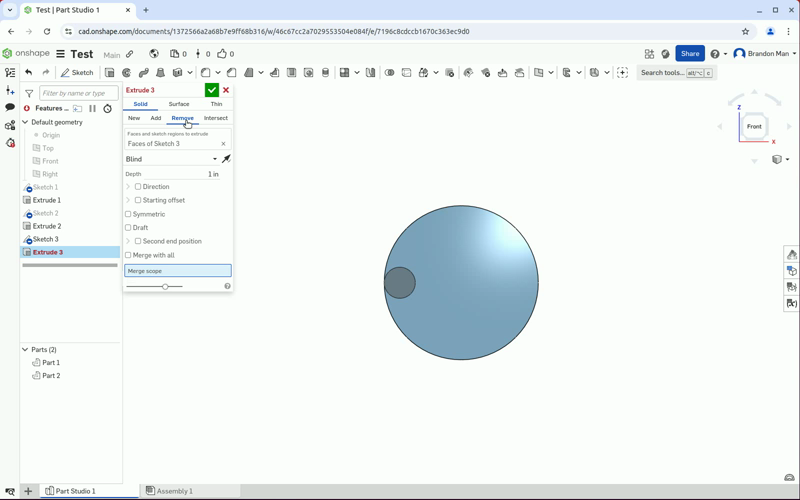
key(tab, 4)
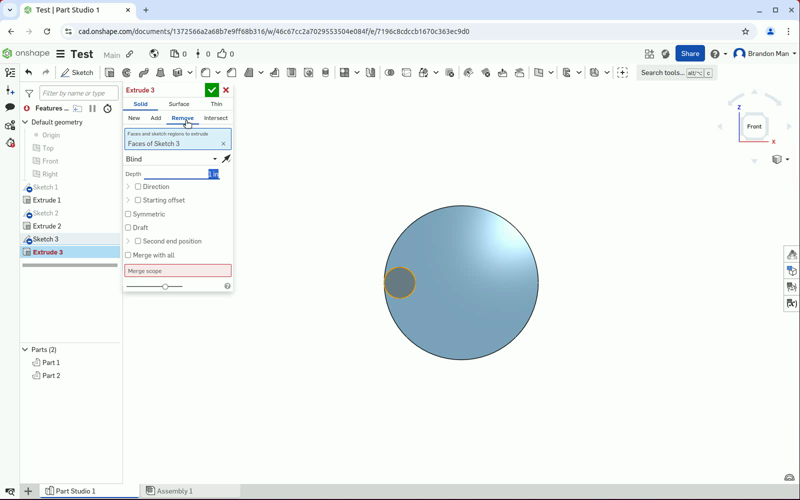
text(-30.57)
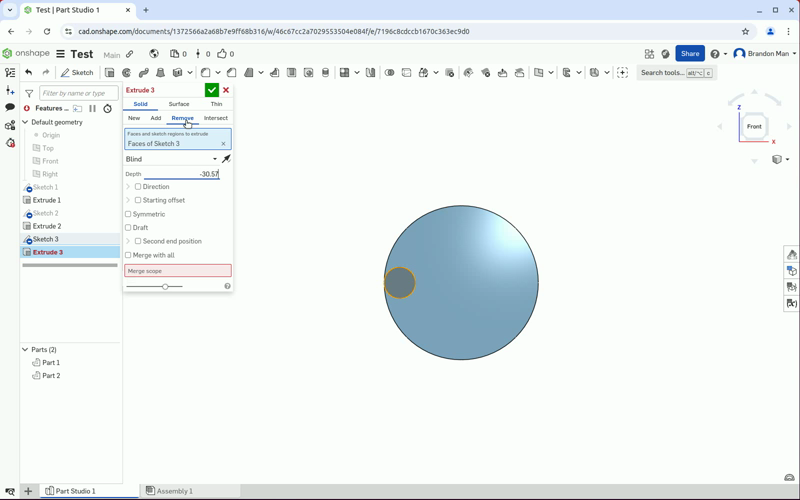
key(tab, 6)
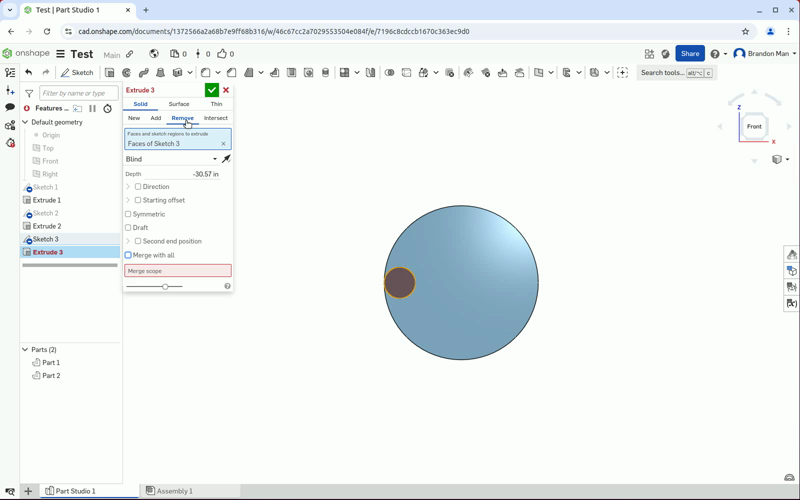
key(space)
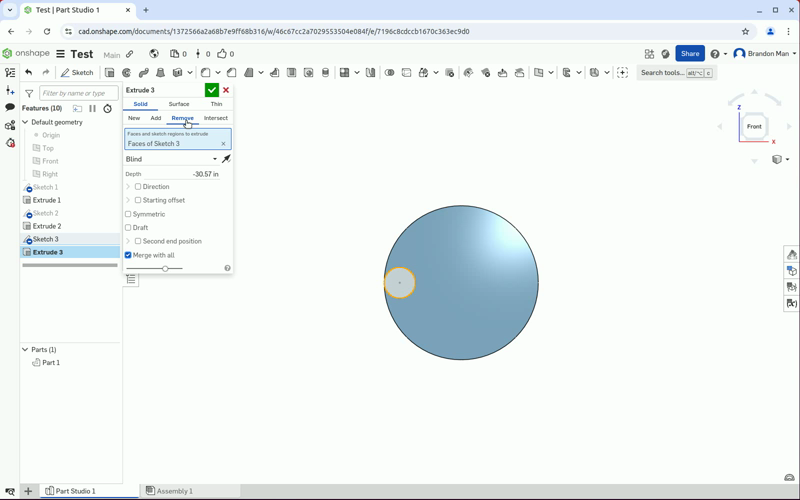
key(enter)
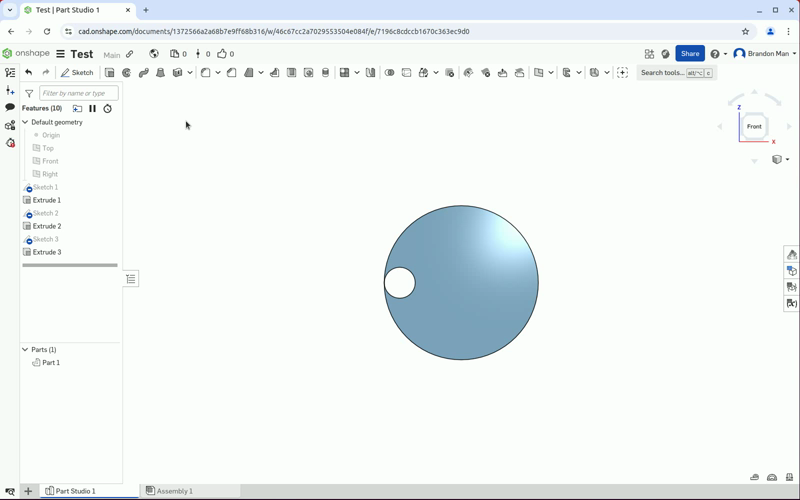
key(shift+h)
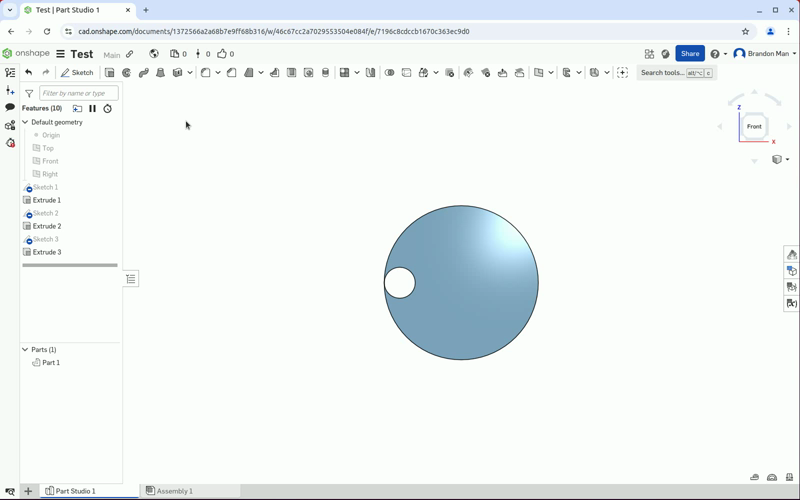
key(shift+h)
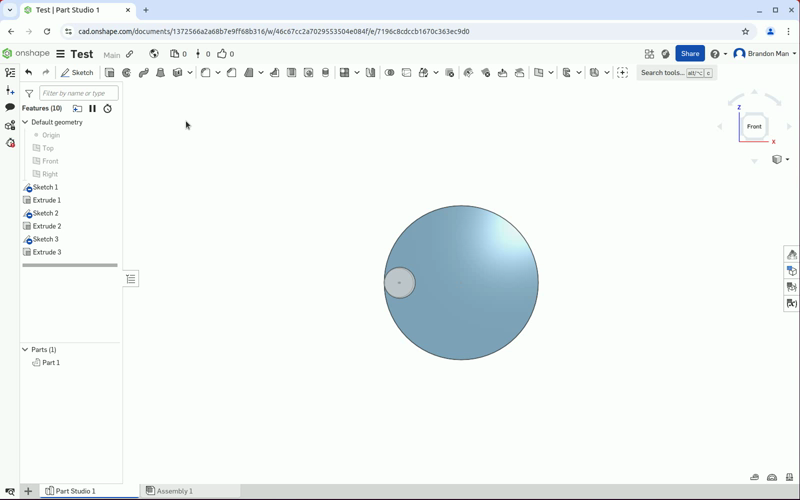
key(shift+7)
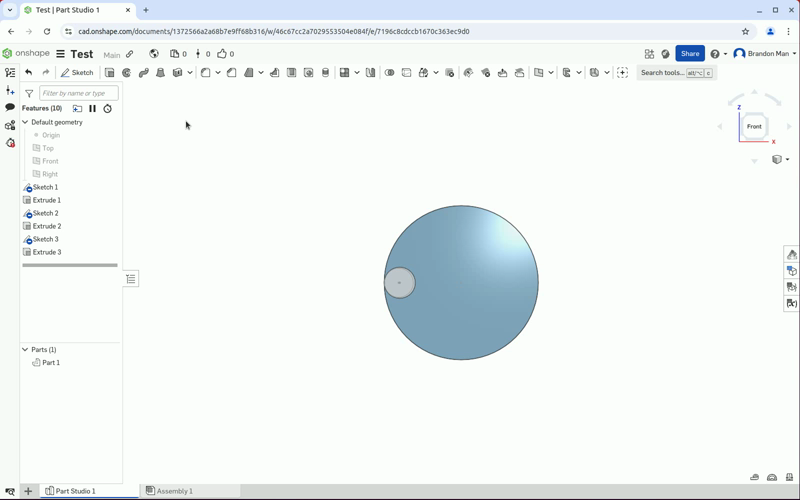
key(left, 2)
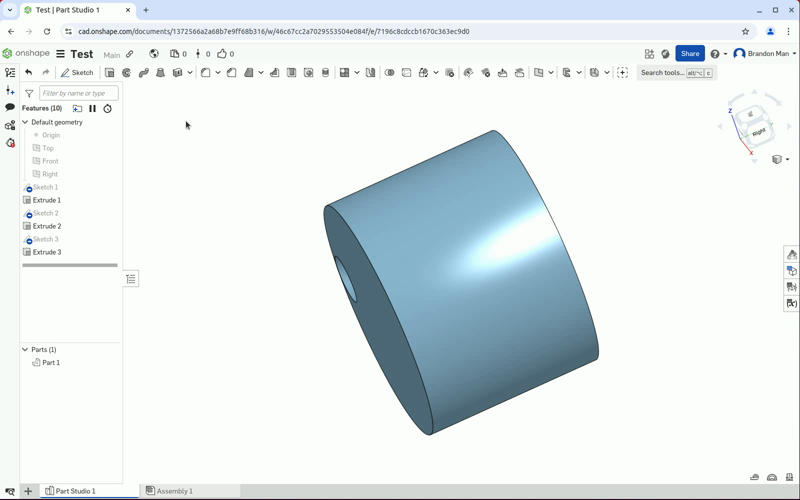
key(down, 2)
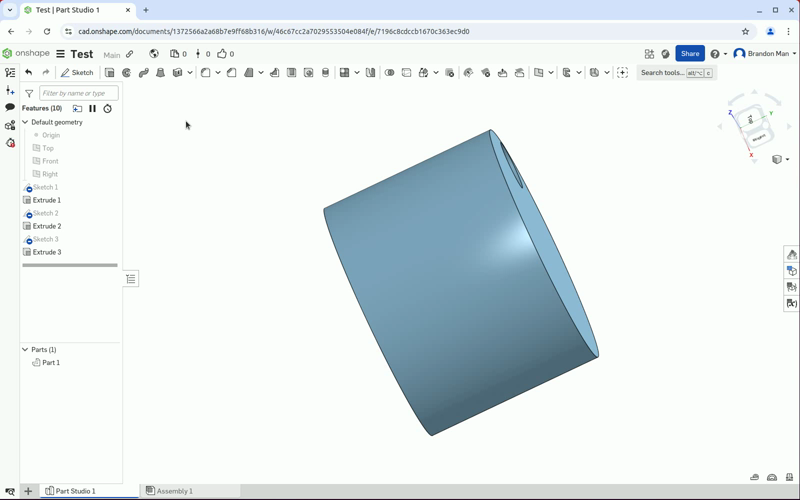
key(up, 2)
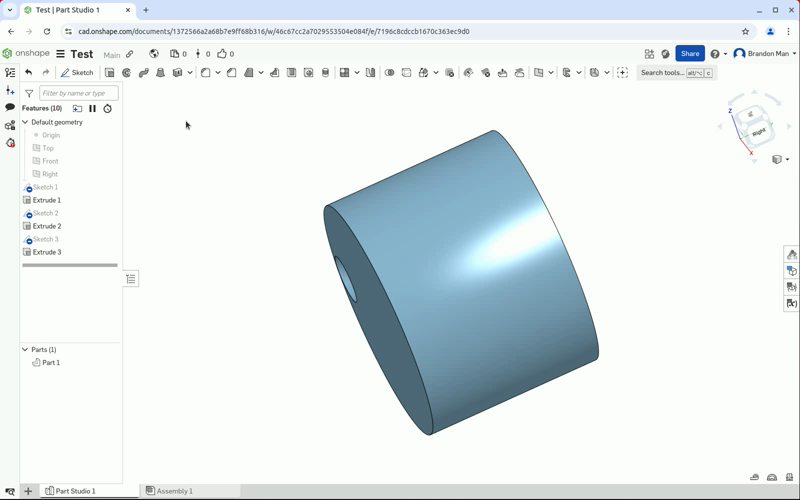
key(right, 2)
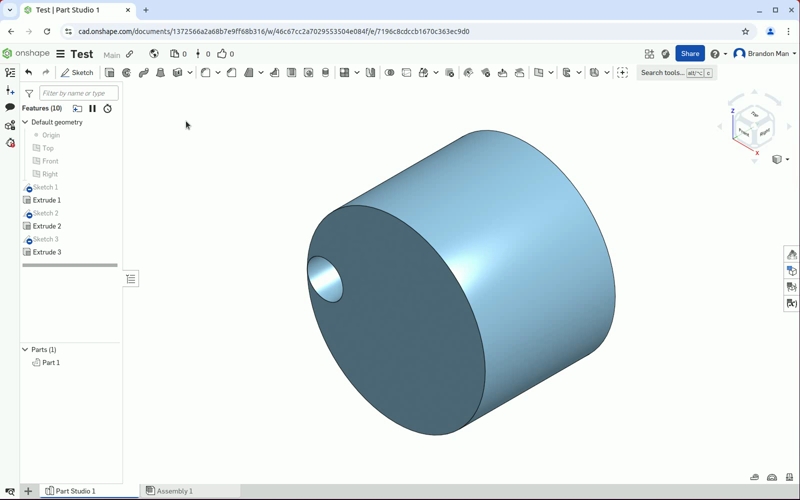
mouse_move(73, 189)
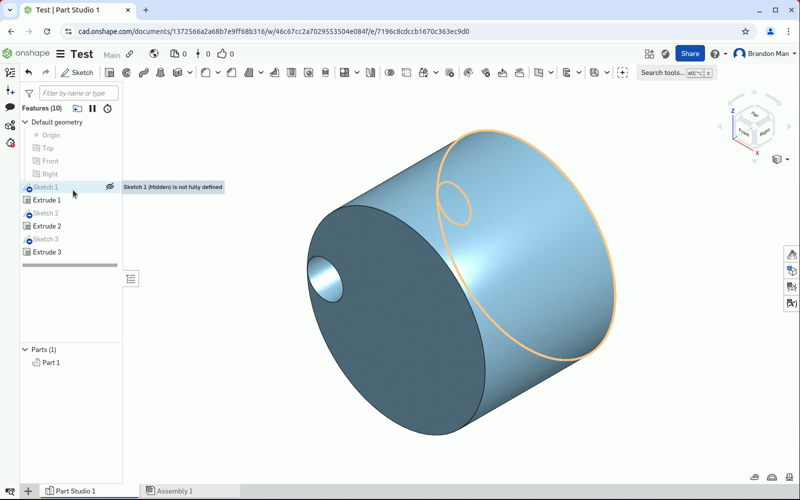
click(73, 189)